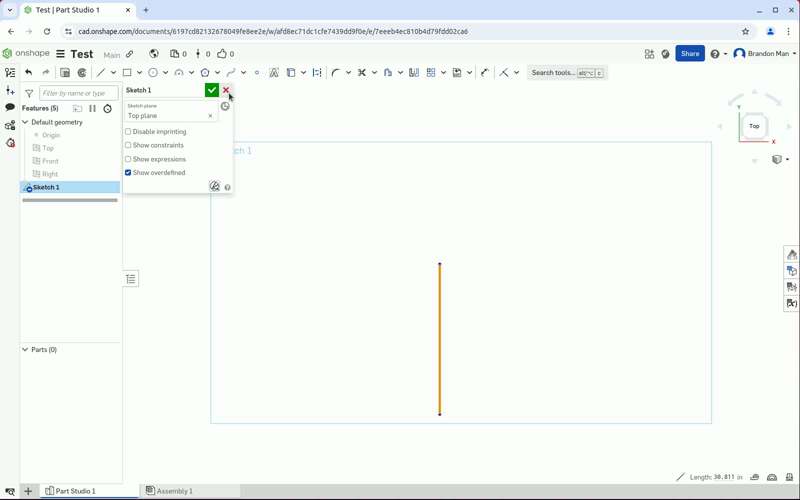
key(shift+h)
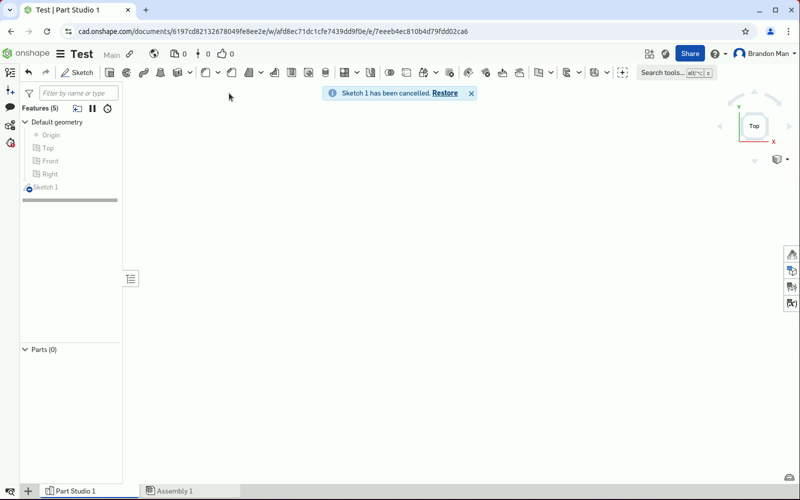
mouse_move(73, 352)
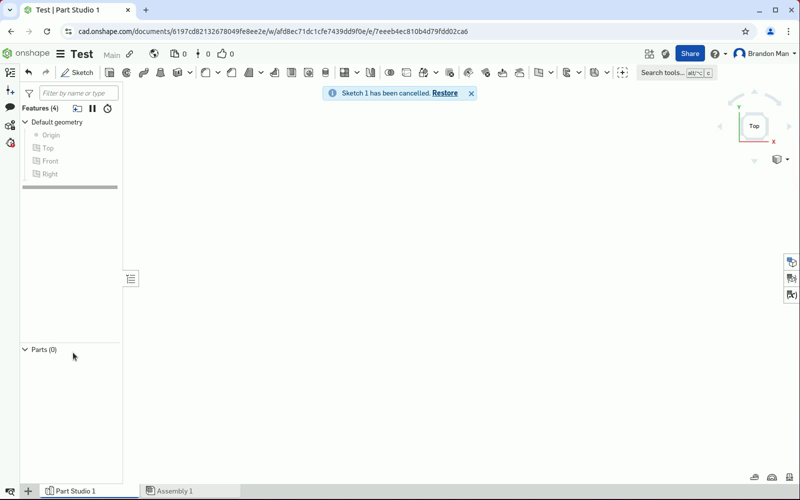
key(y)
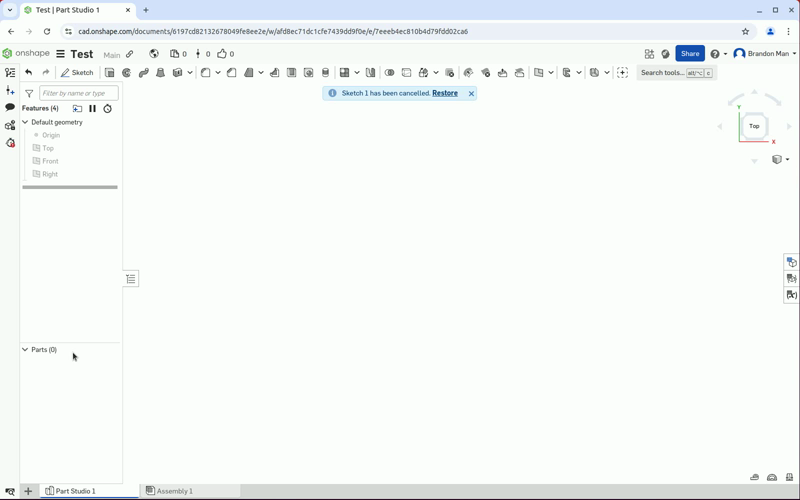
key(shift+p)
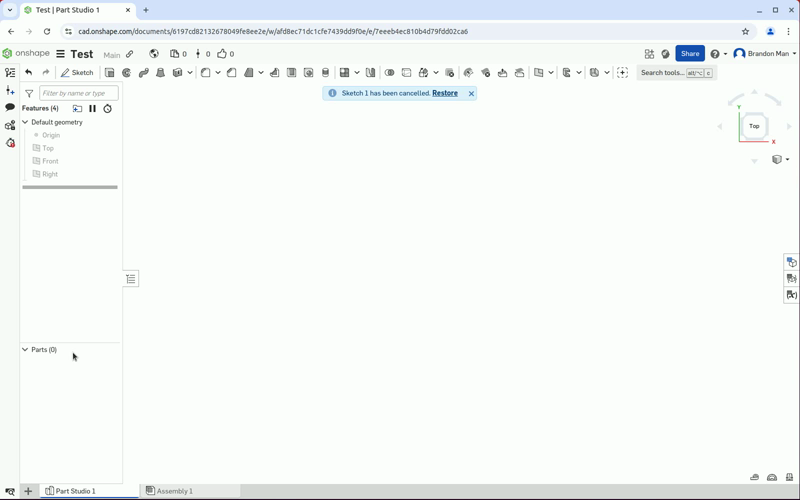
key(space)
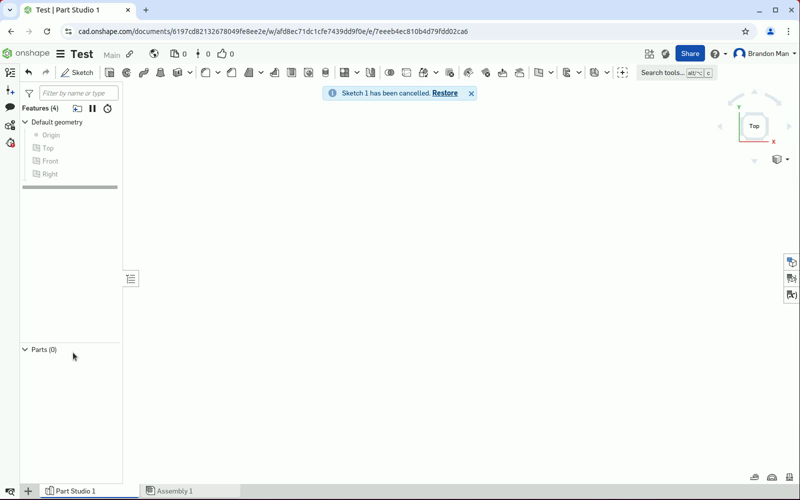
key_down(shift)
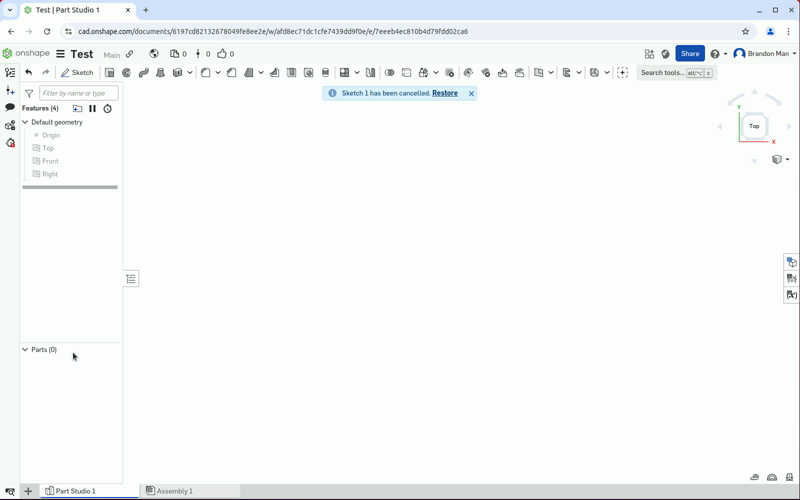
key(up)
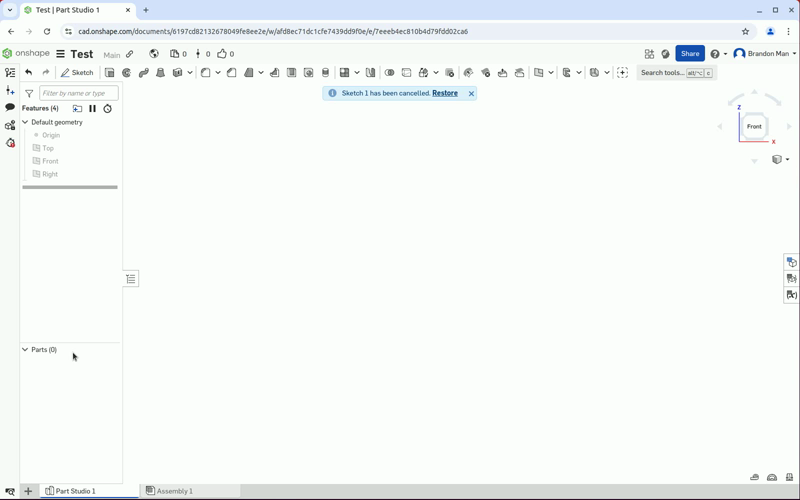
key_up(shift)
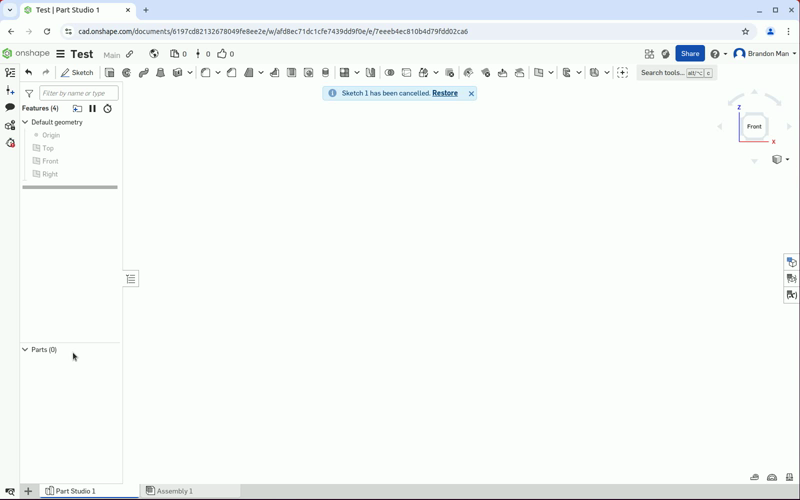
mouse_move(73, 352)
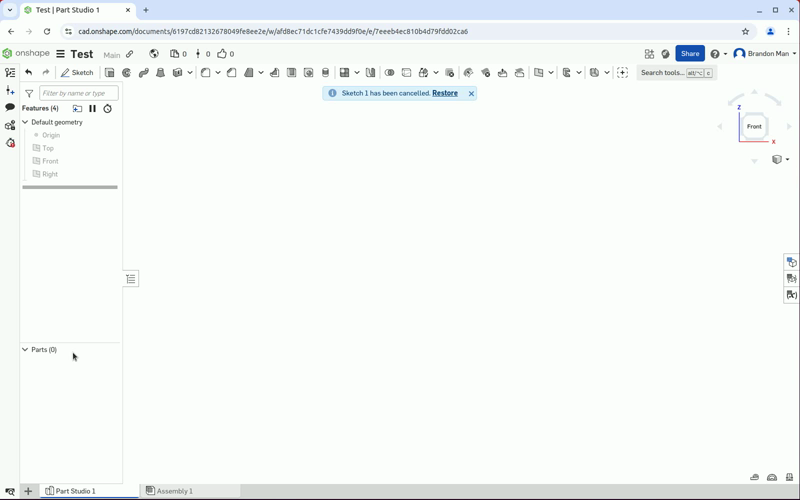
key(shift+y)
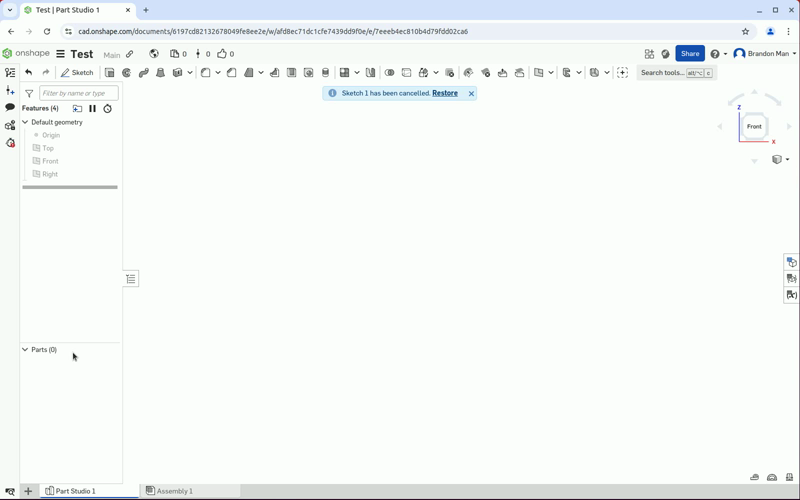
key(shift+s)
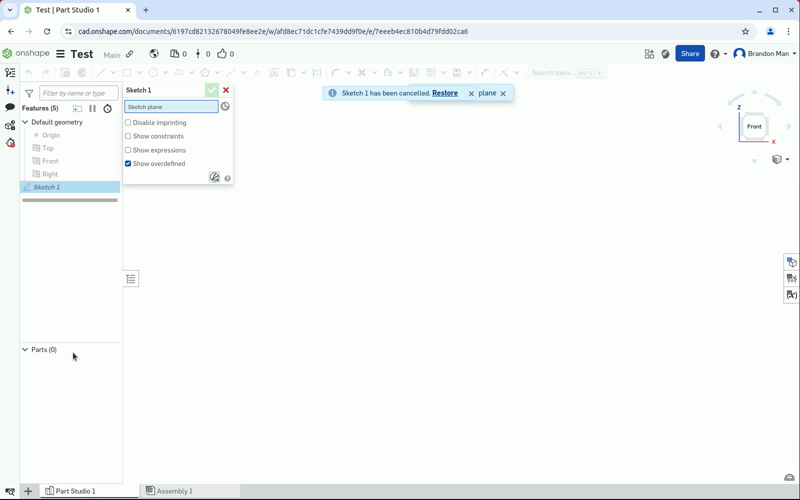
mouse_move(73, 163)
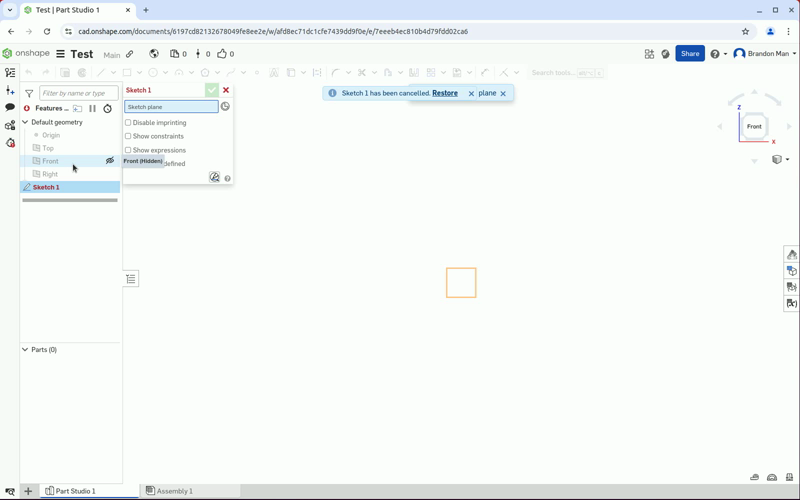
click(73, 163)
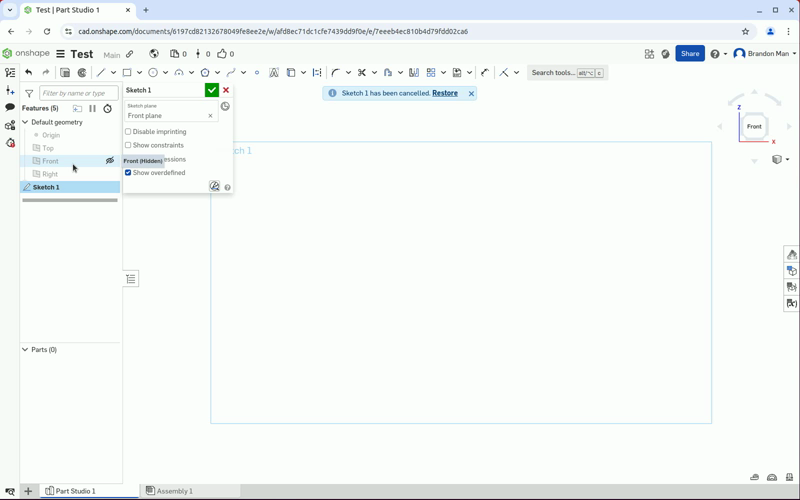
mouse_move(73, 352)
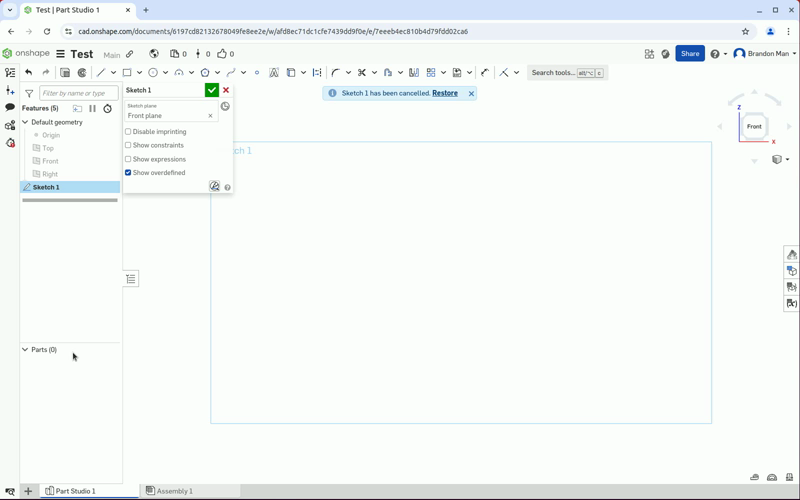
key(y)
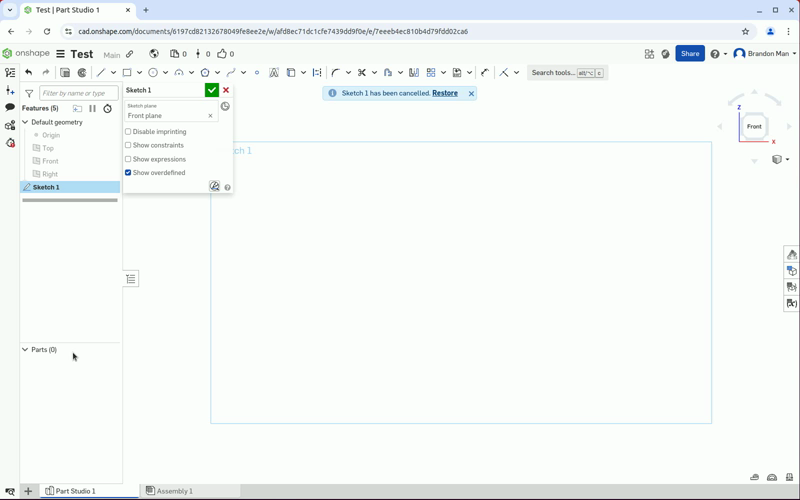
key(c)
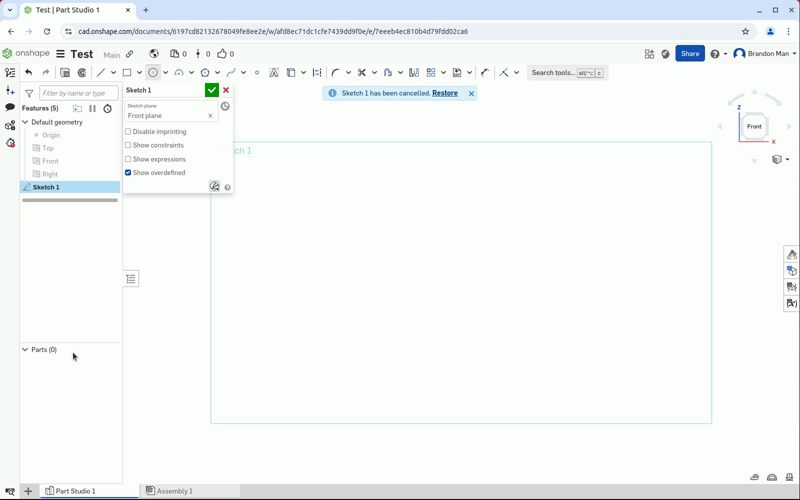
key_down(shift)
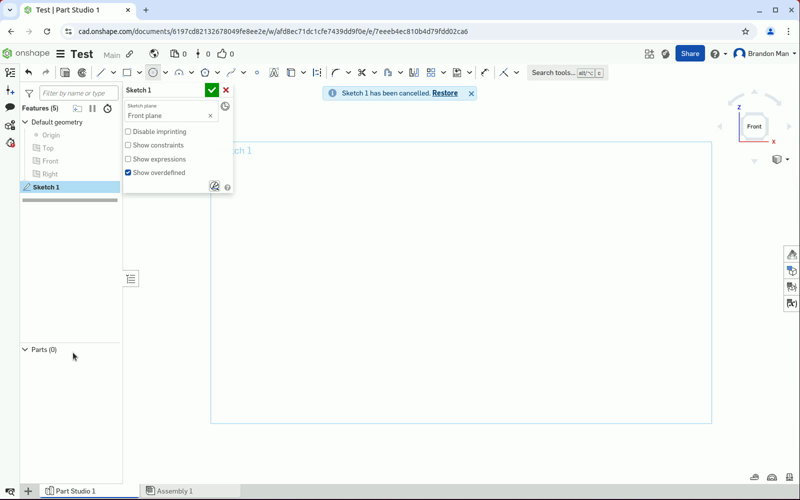
mouse_move(406, 260)
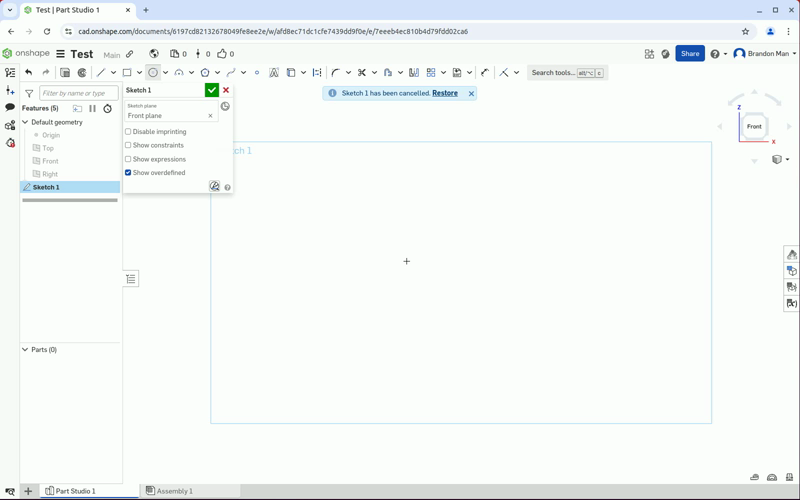
click(406, 260)
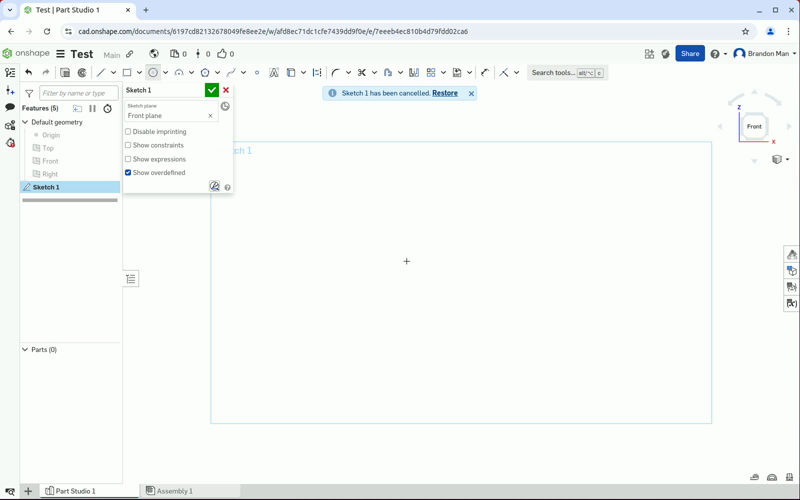
key_up(shift)
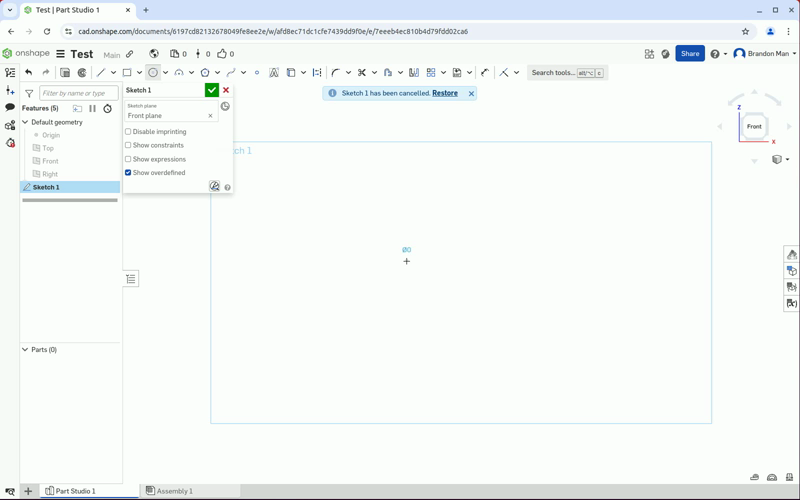
mouse_move(465, 260)
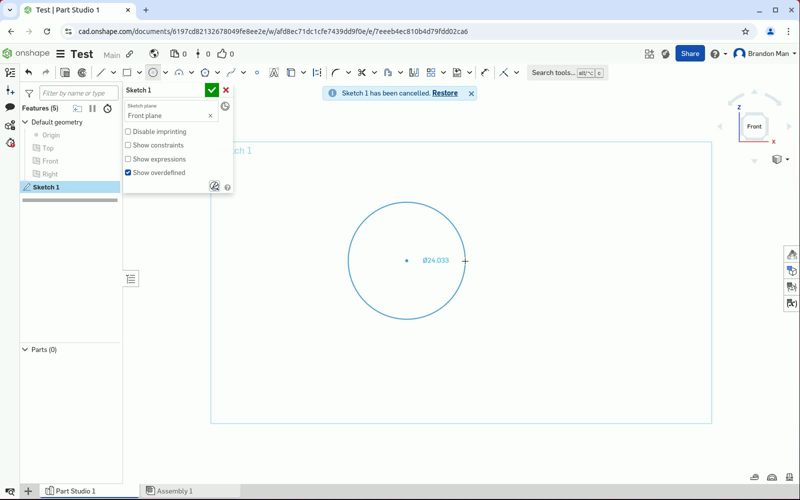
click(465, 260)
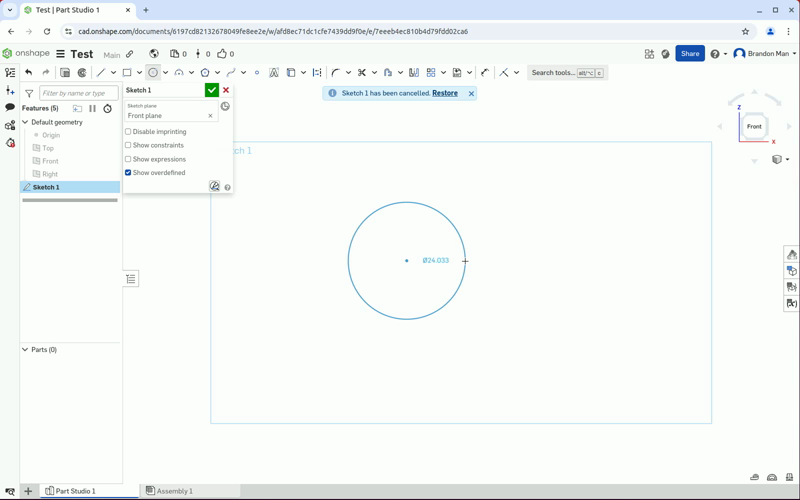
key(esc)
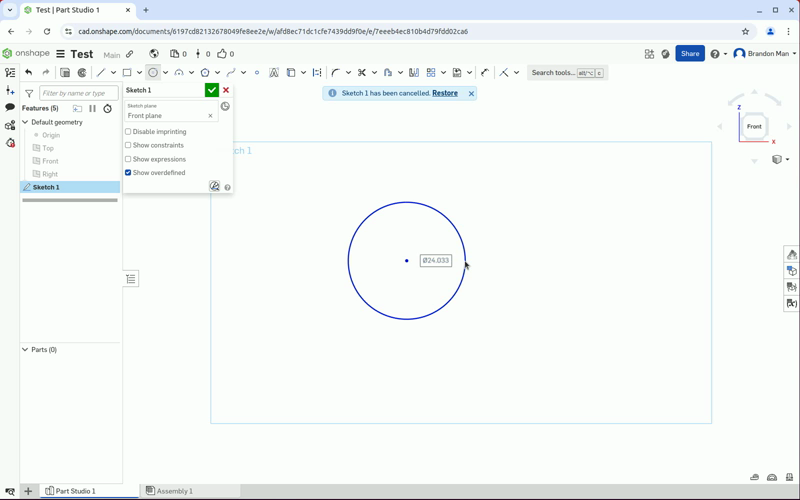
key(c)
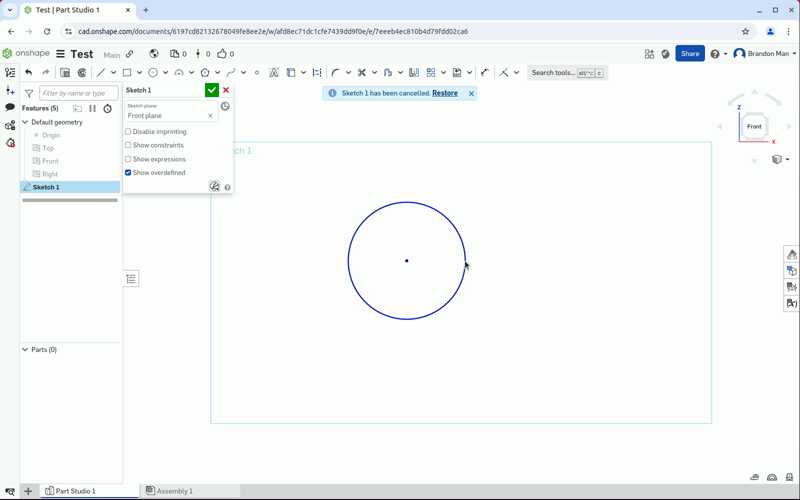
key_down(shift)
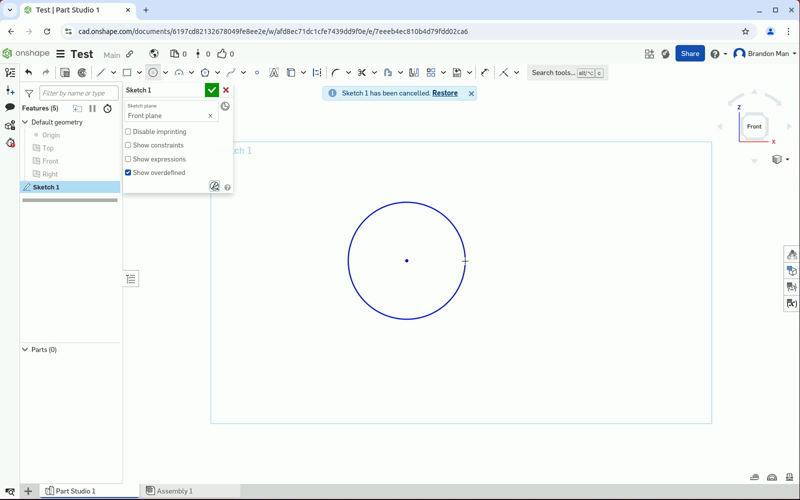
mouse_move(406, 260)
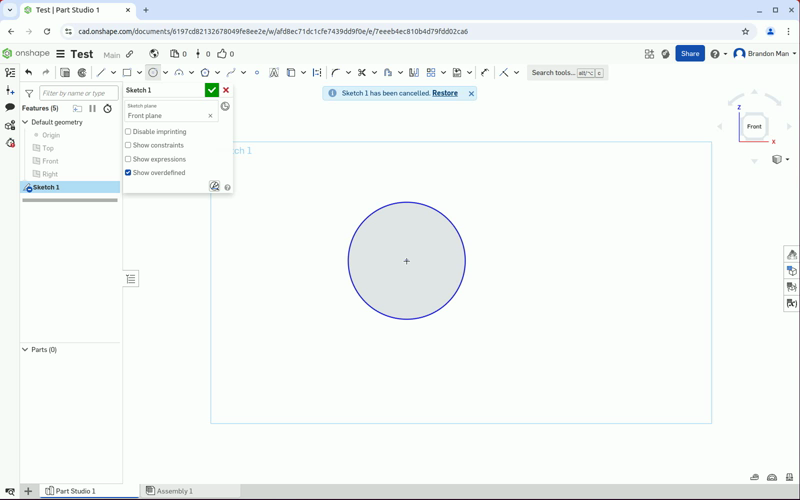
click(406, 260)
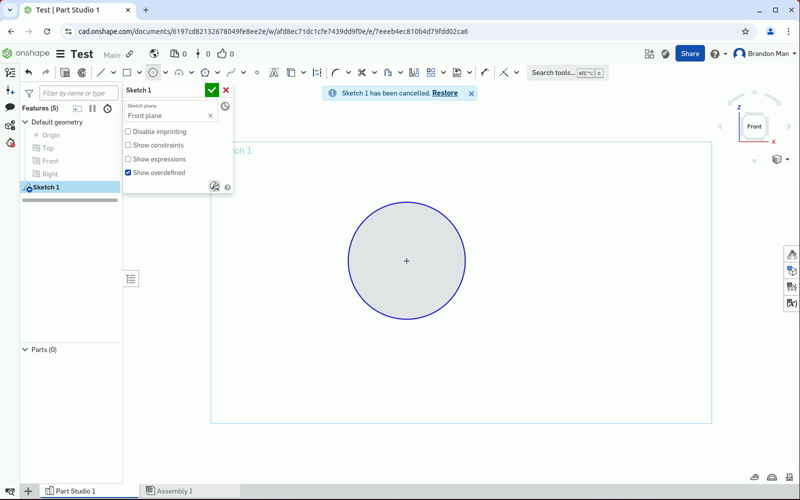
key_up(shift)
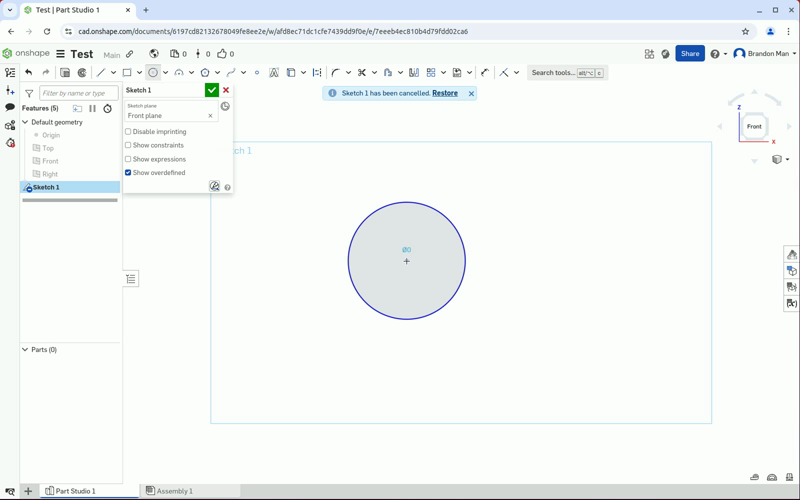
mouse_move(410, 260)
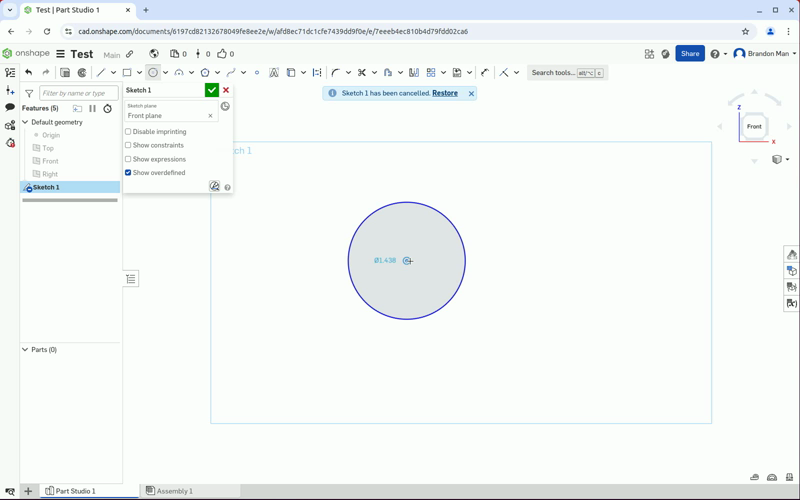
scroll(6)
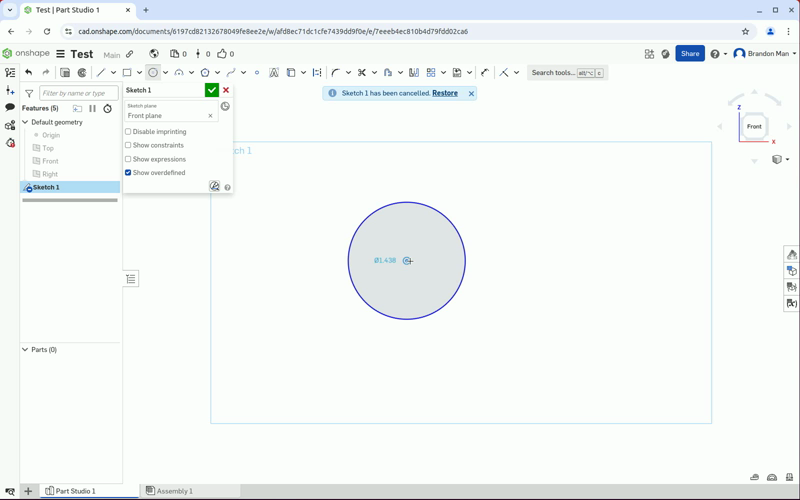
scroll(6)
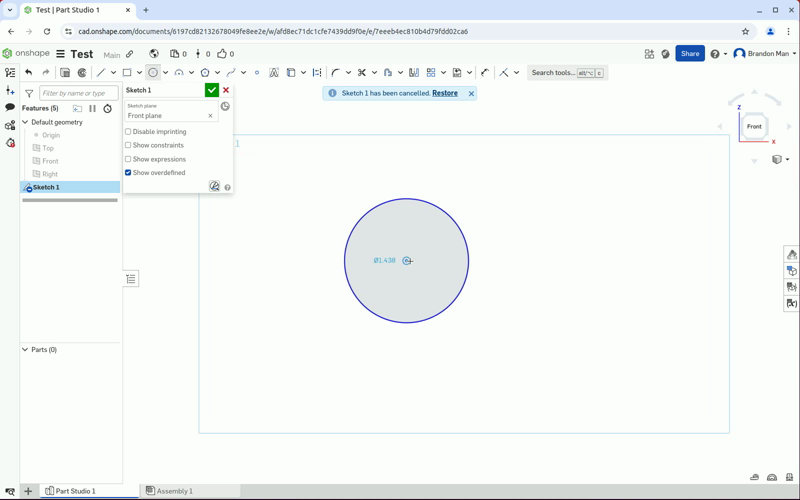
scroll(6)
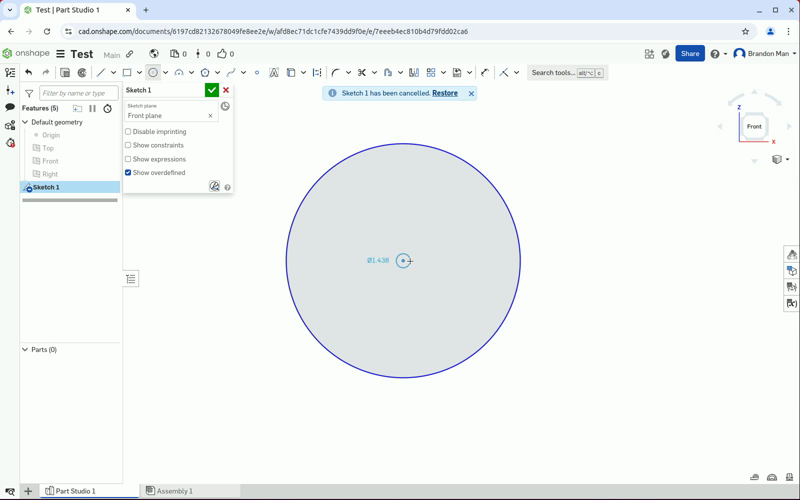
scroll(6)
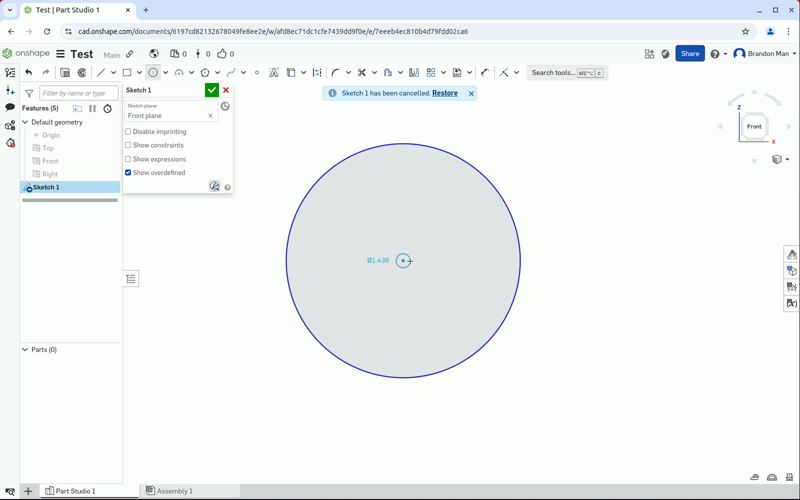
scroll(6)
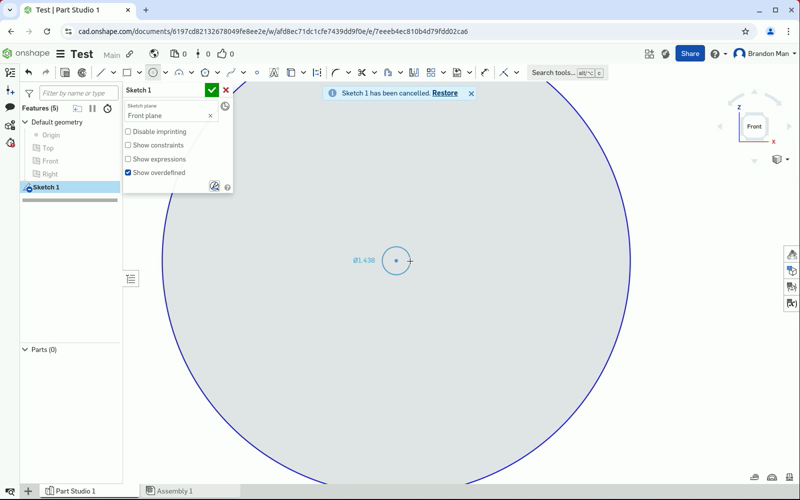
scroll(6)
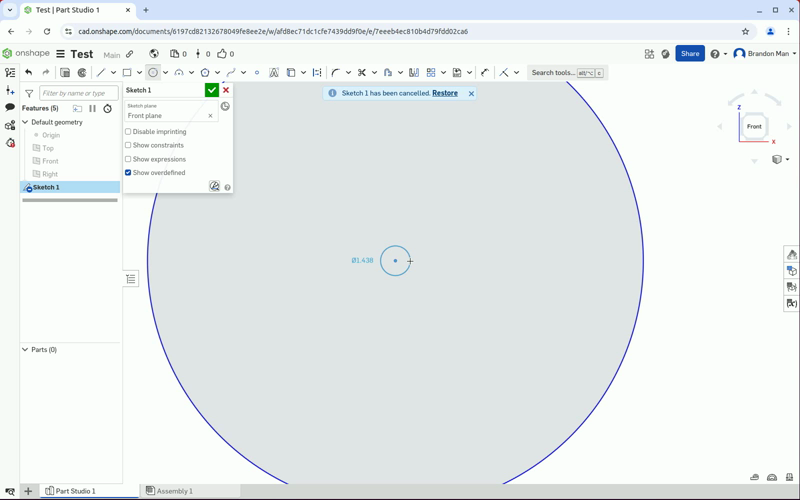
scroll(6)
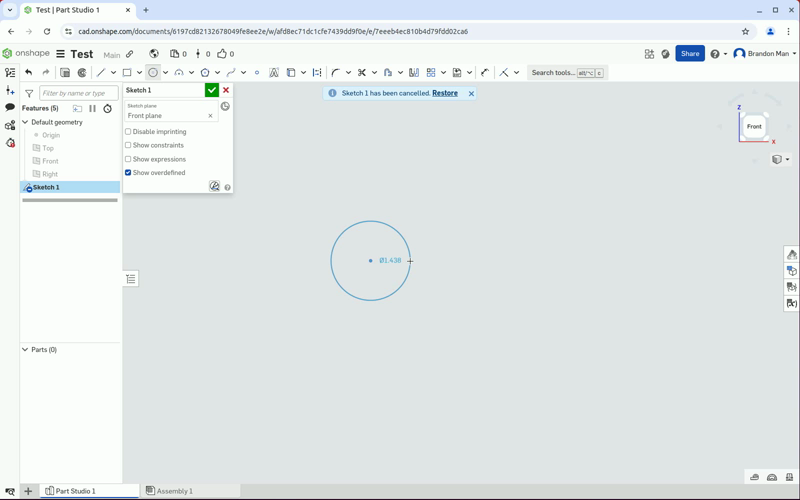
click(410, 260)
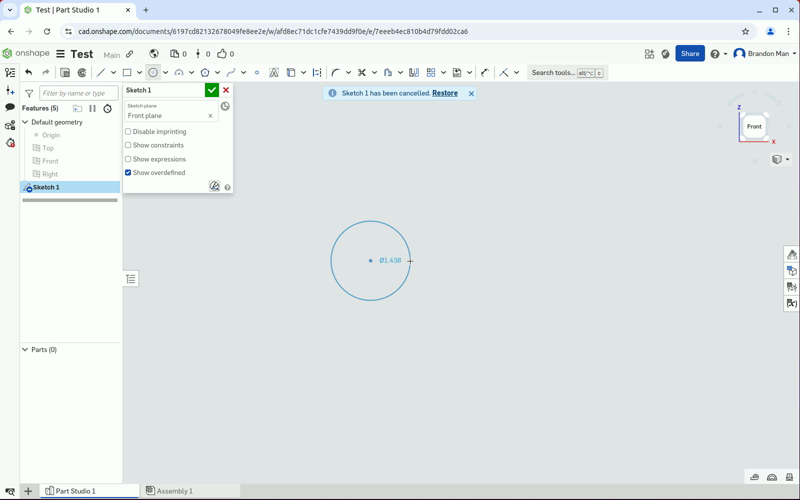
scroll(-6)
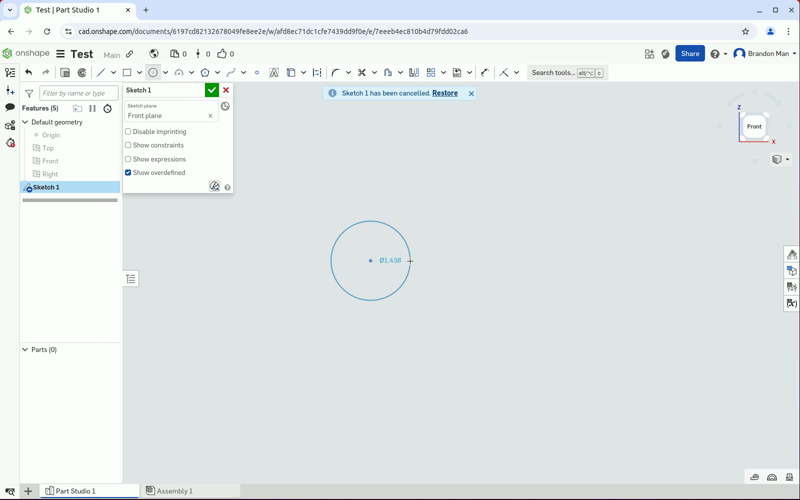
scroll(-6)
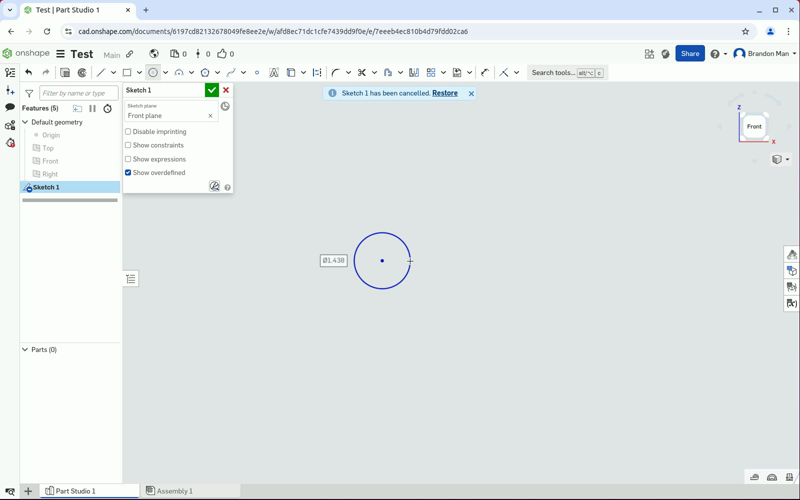
scroll(-6)
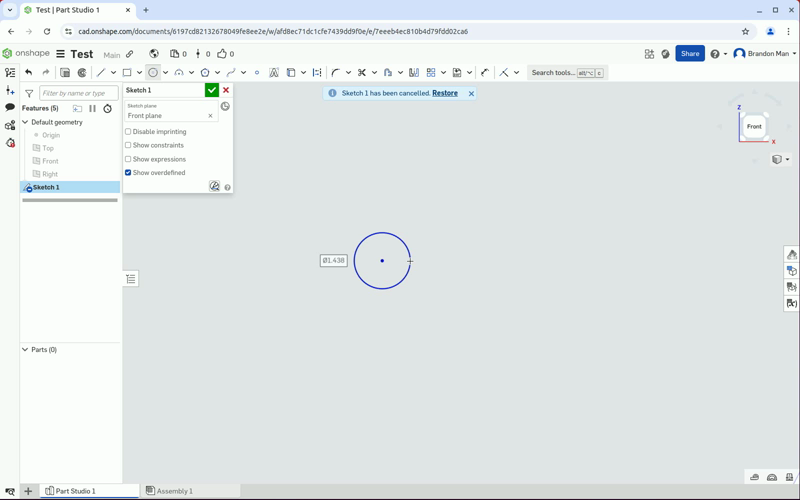
scroll(-6)
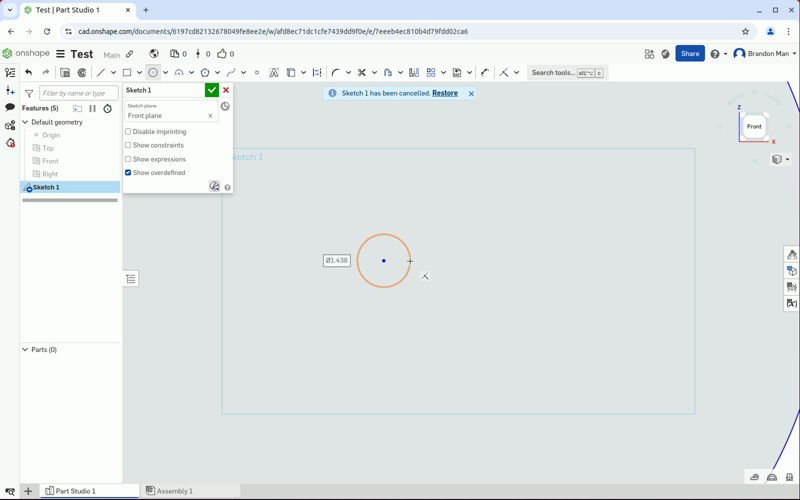
scroll(-6)
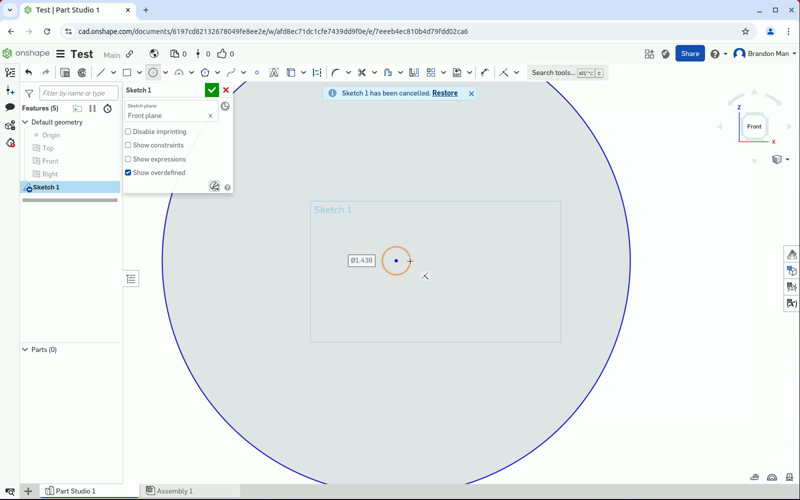
scroll(-6)
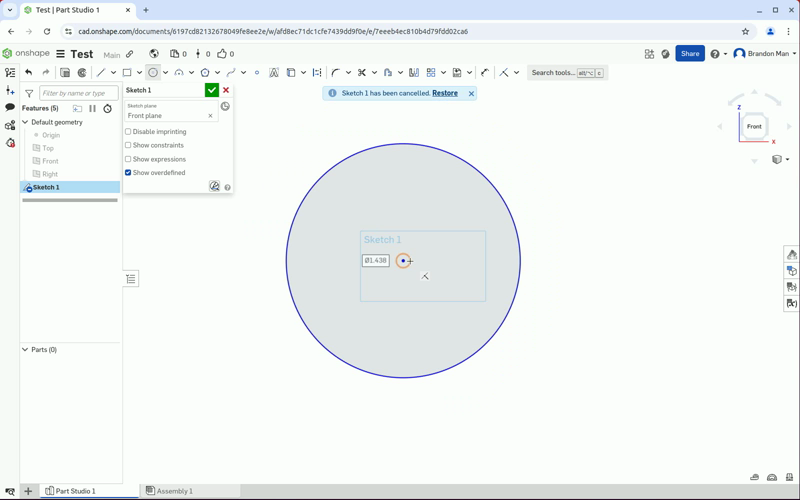
scroll(-6)
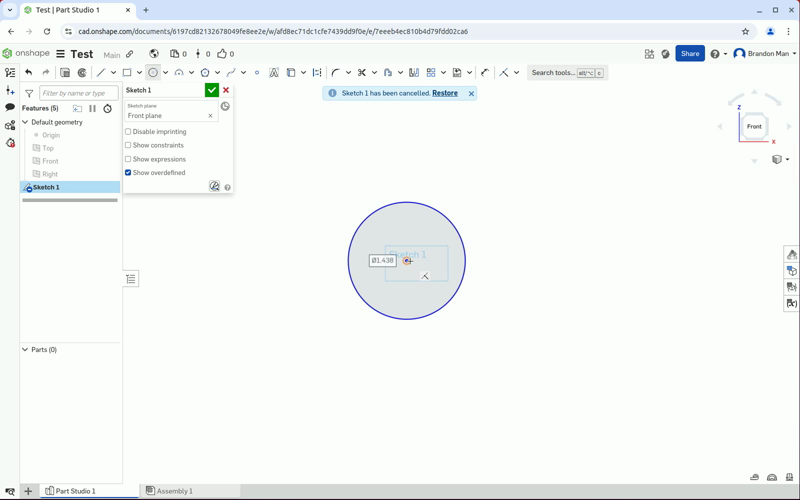
key(esc)
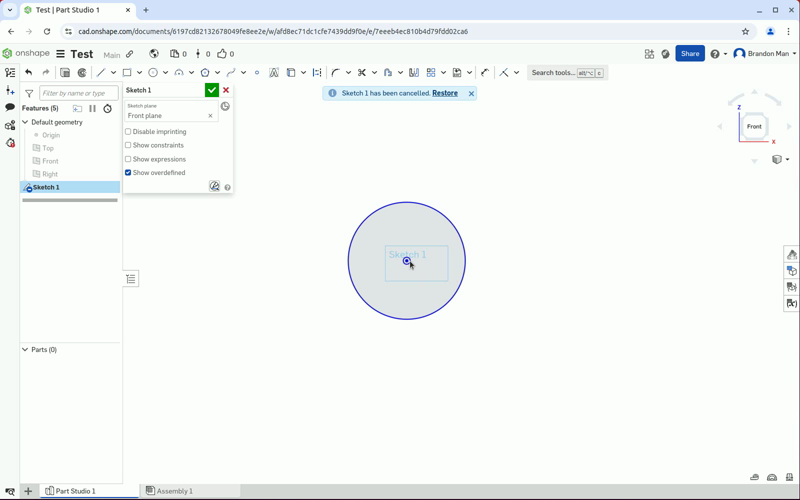
mouse_move(392, 261)
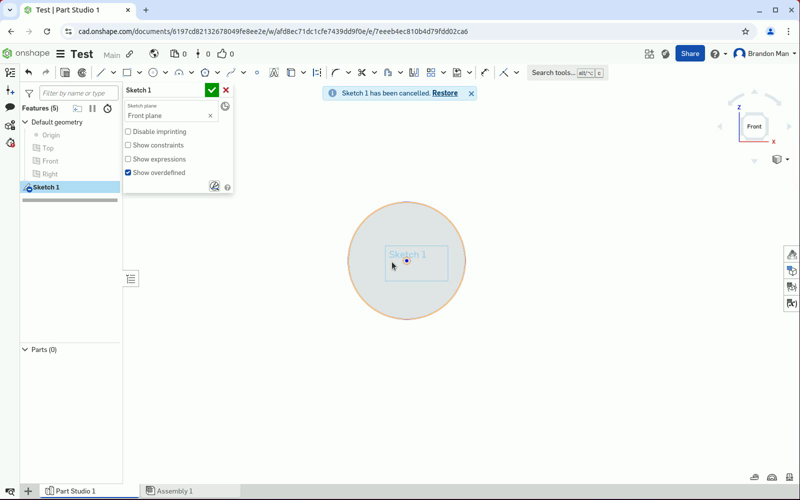
click(392, 261)
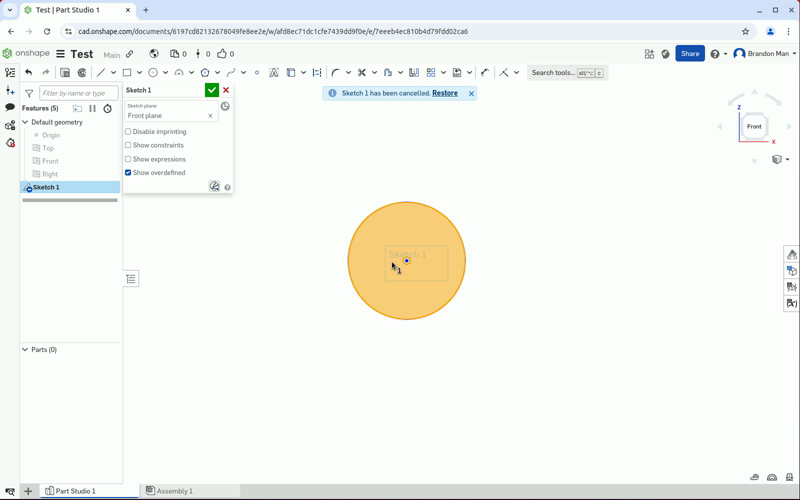
mouse_move(73, 352)
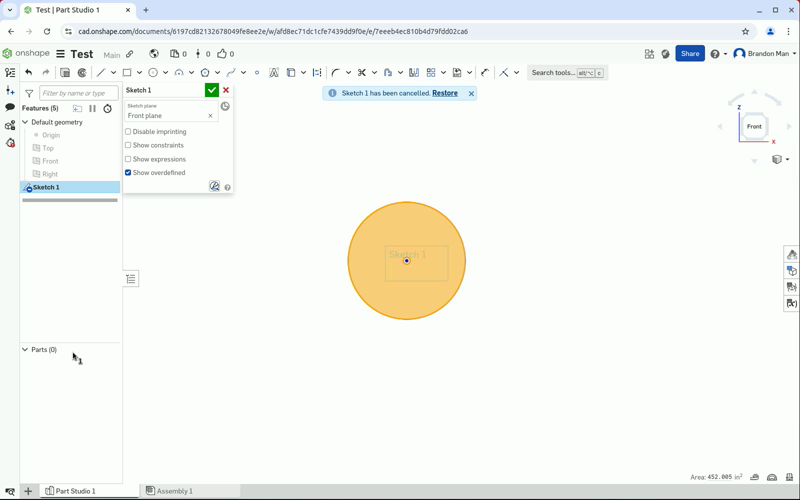
key(shift+y)
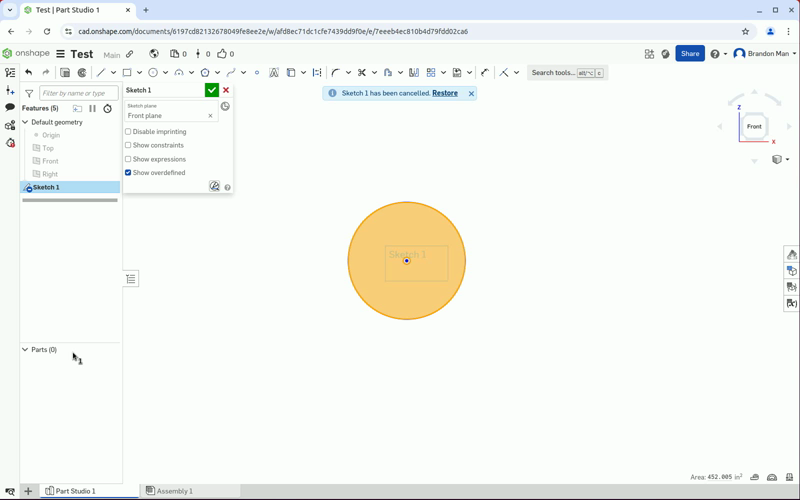
key(shift+e)
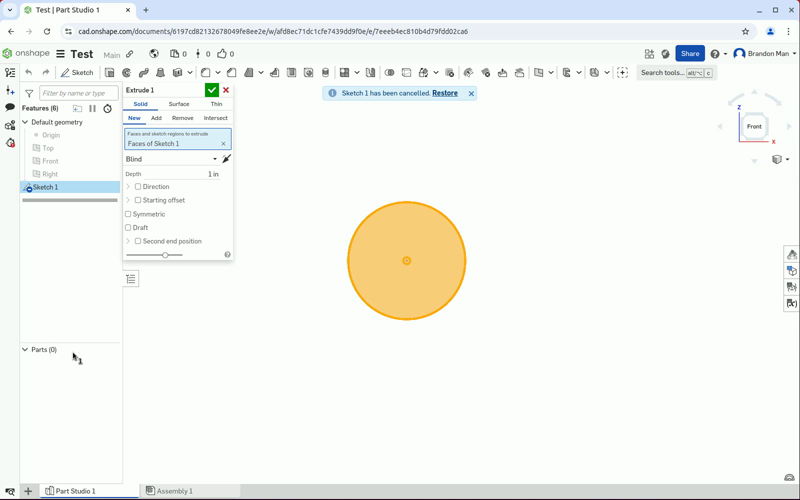
mouse_move(143, 106)
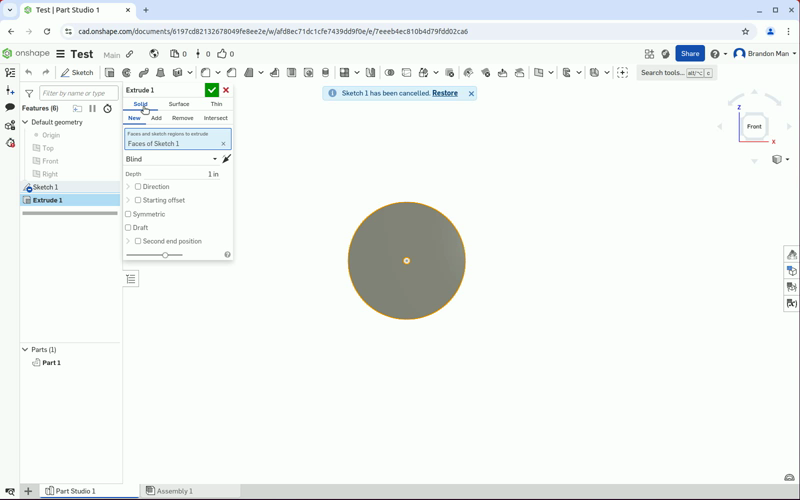
click(143, 106)
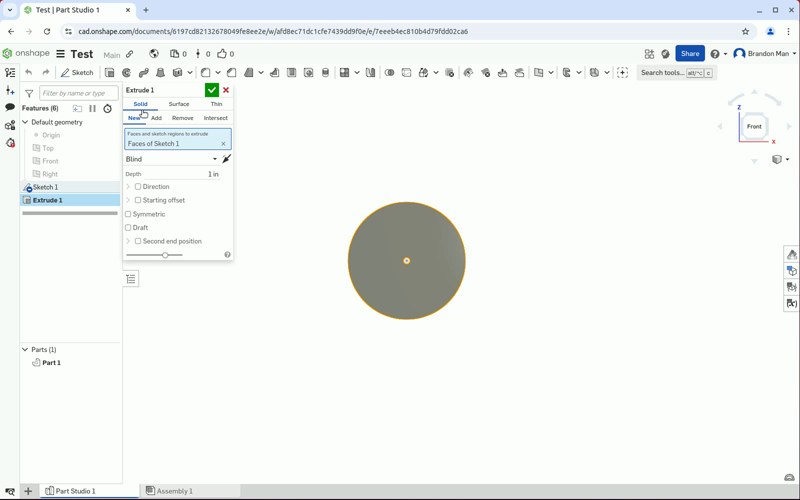
mouse_move(137, 120)
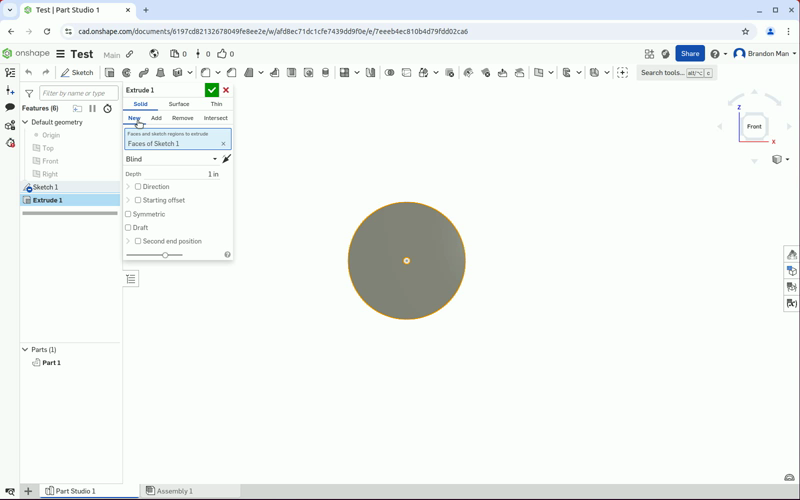
click(137, 120)
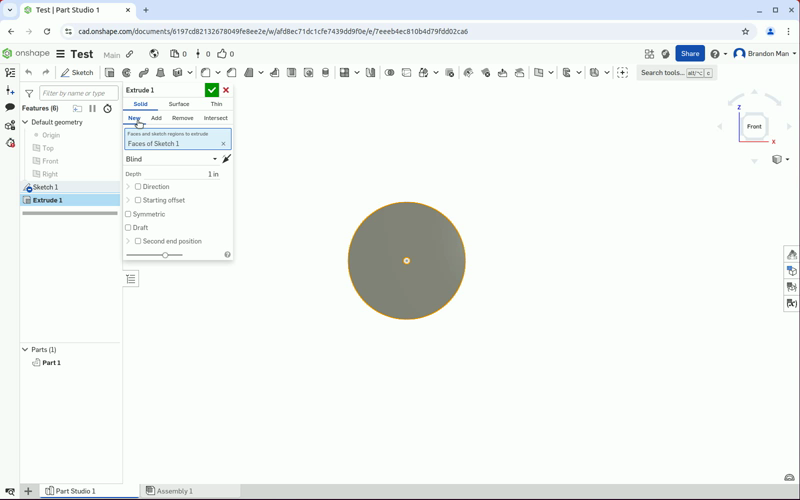
key(tab, 4)
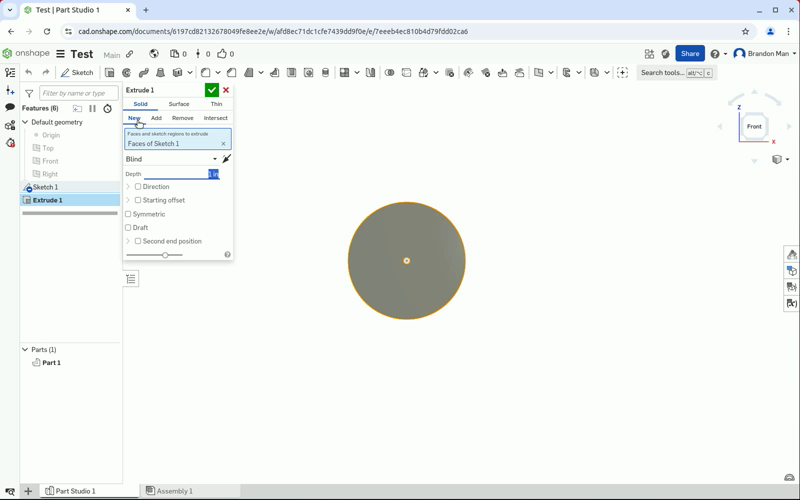
text(2.407)
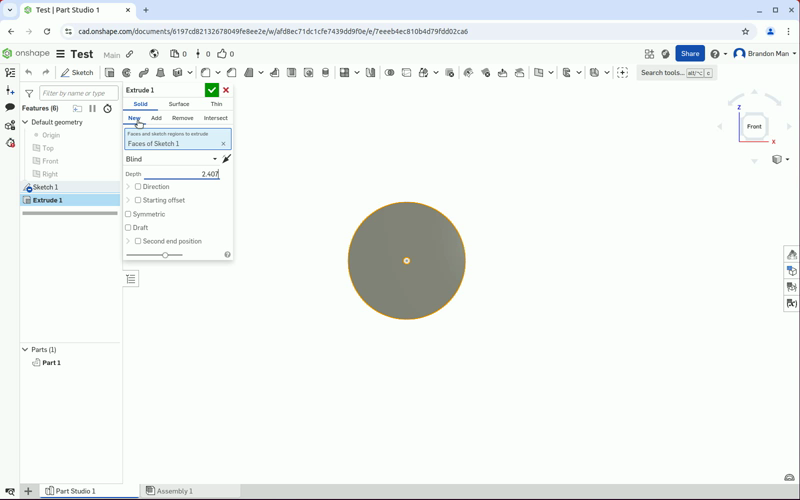
key(enter)
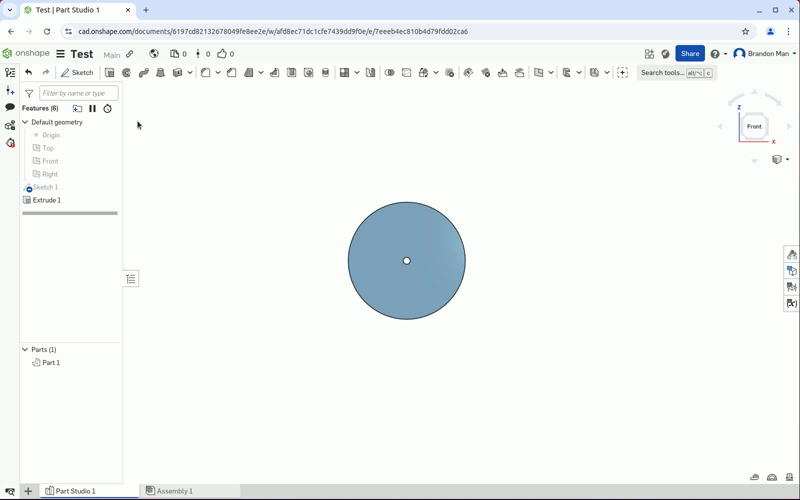
key(shift+h)
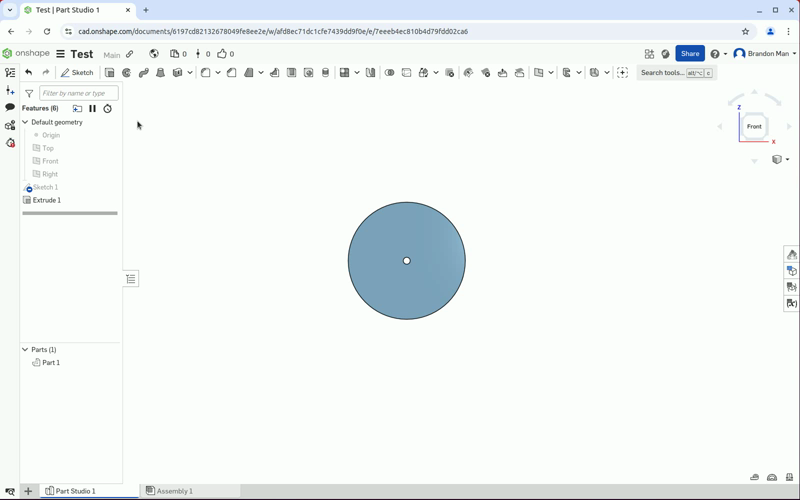
key(shift+h)
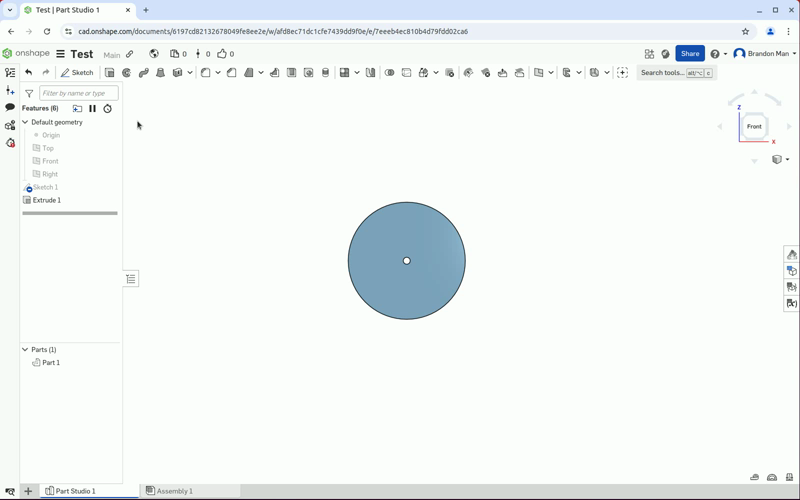
mouse_move(73, 189)
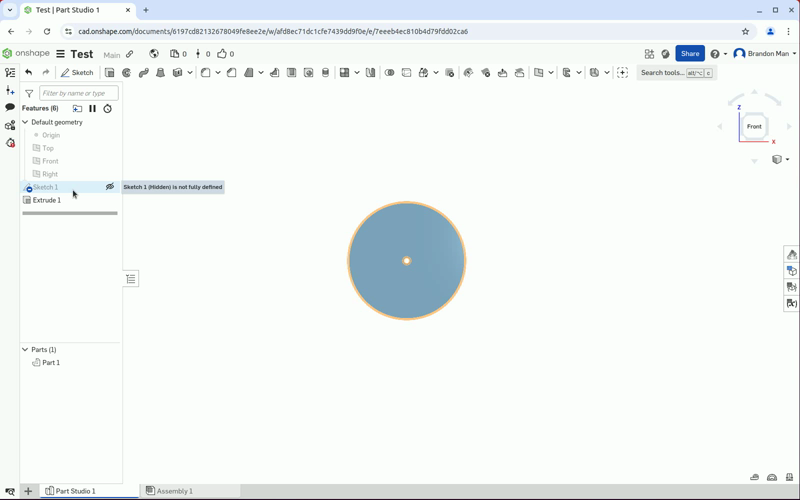
click(73, 189)
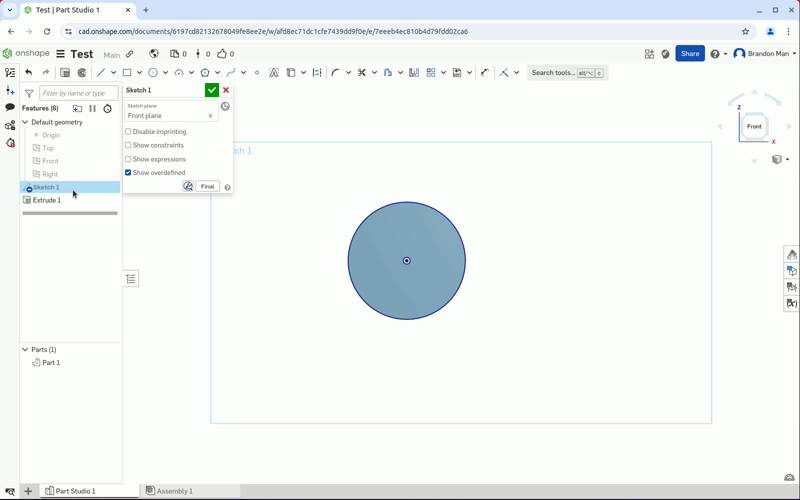
mouse_move(229, 92)
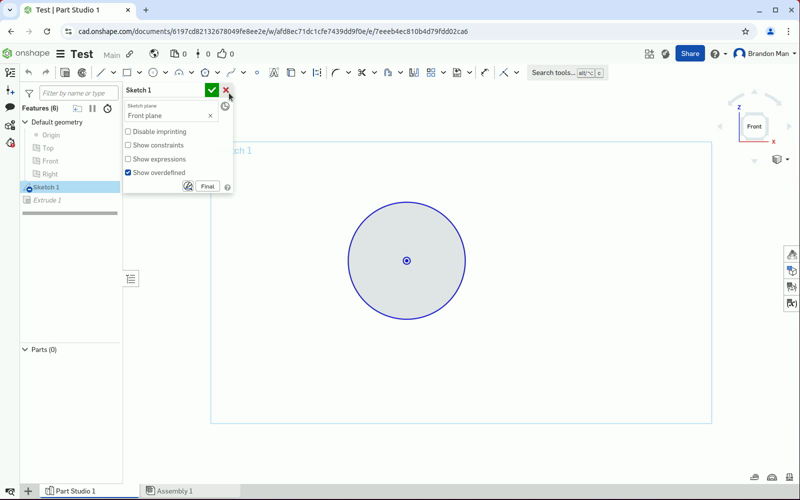
click(229, 92)
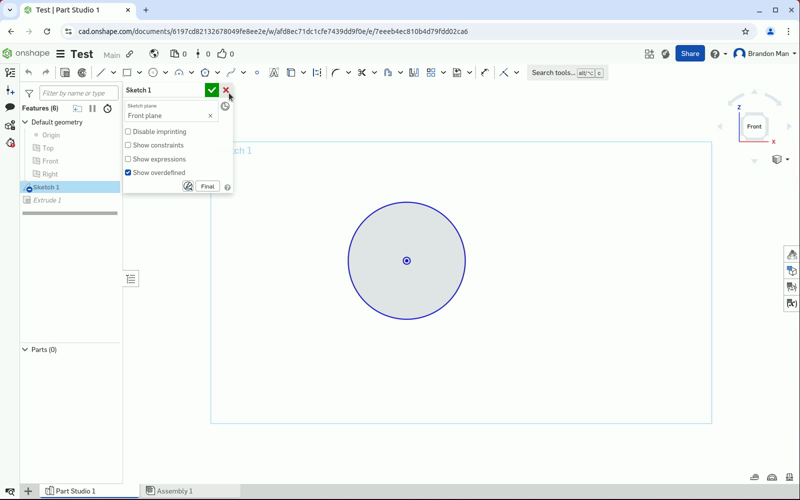
key(shift+s)
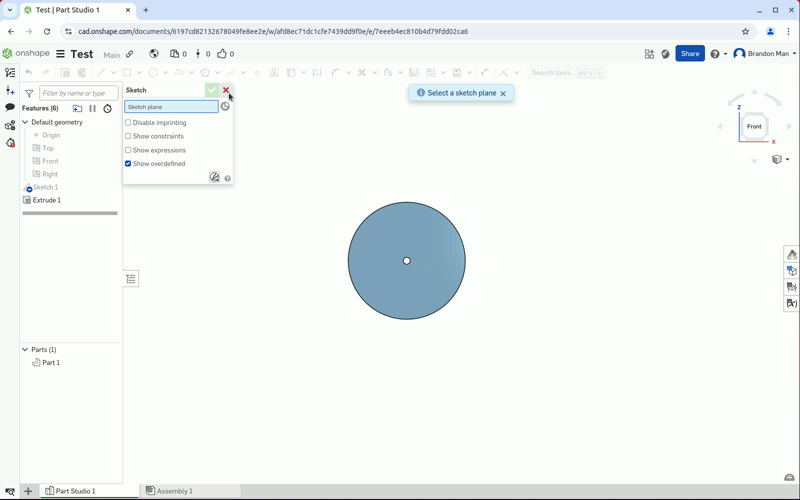
mouse_move(73, 163)
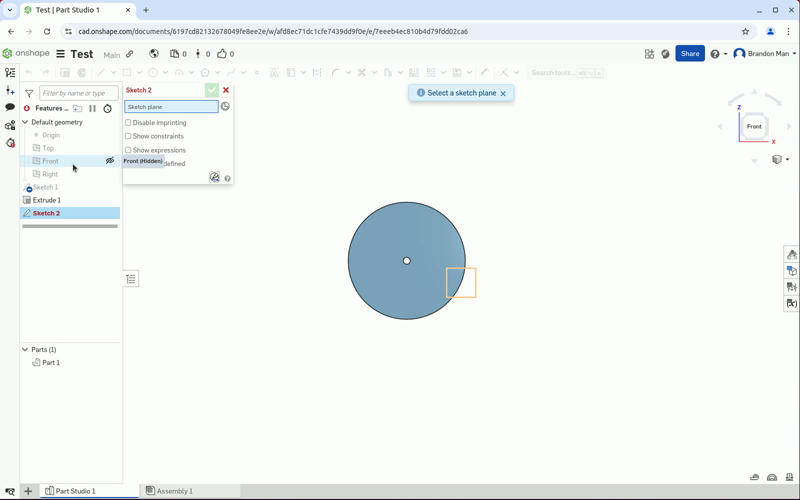
click(73, 163)
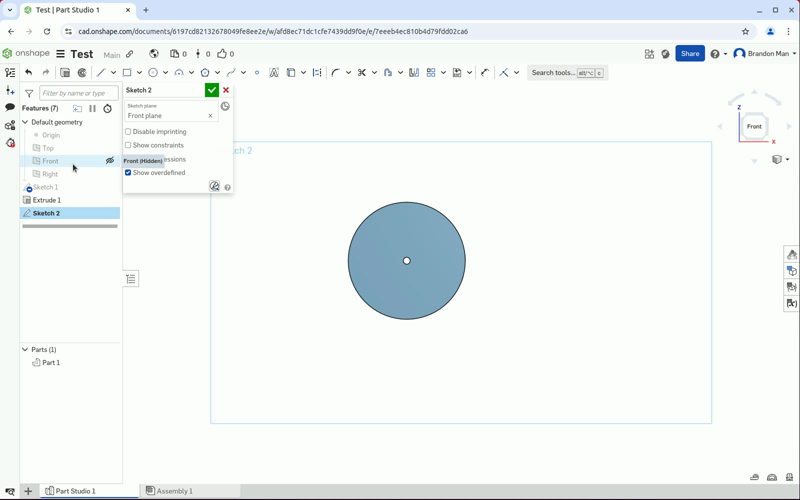
mouse_move(73, 352)
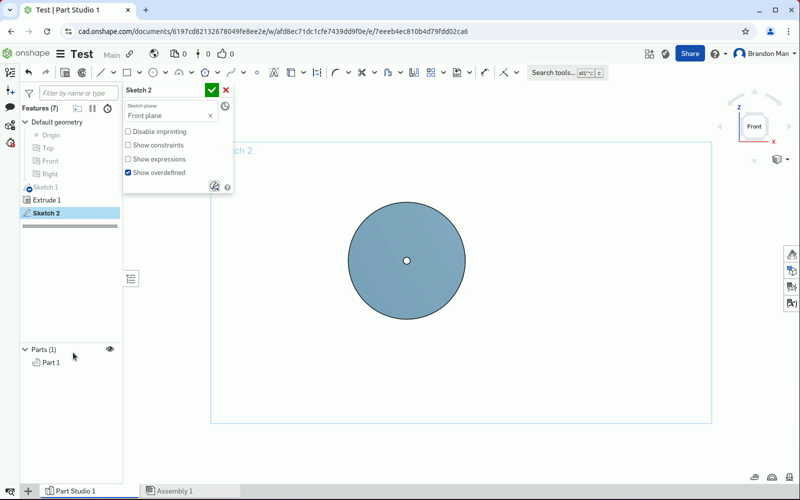
key(y)
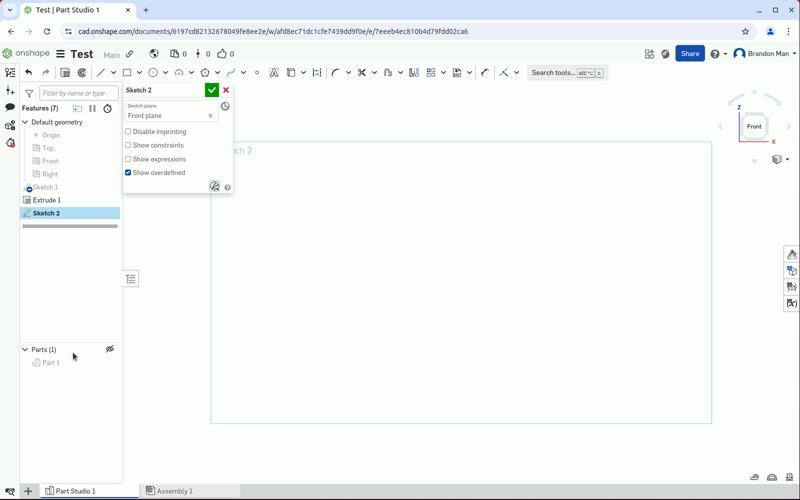
key(c)
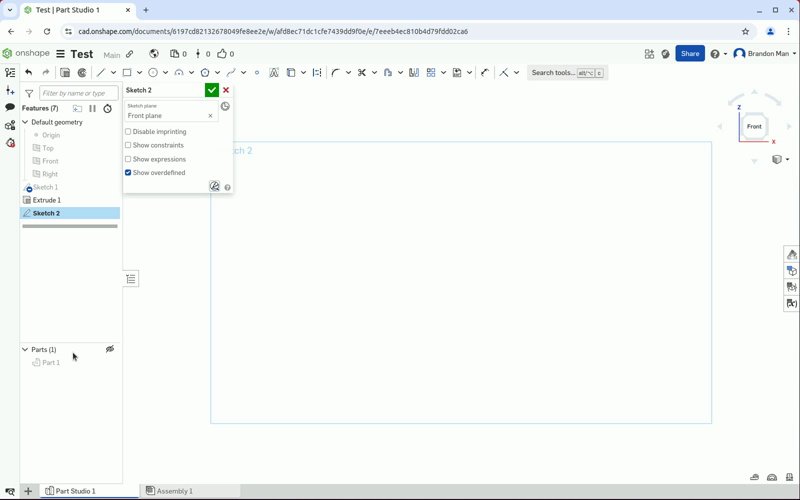
key_down(shift)
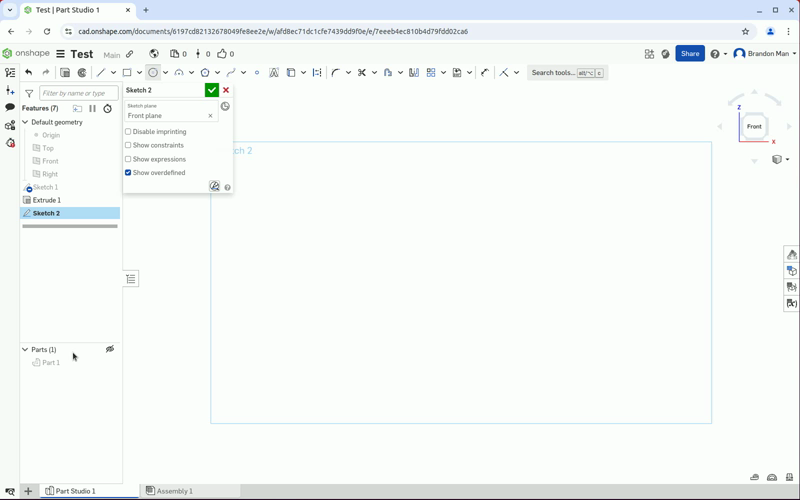
mouse_move(406, 260)
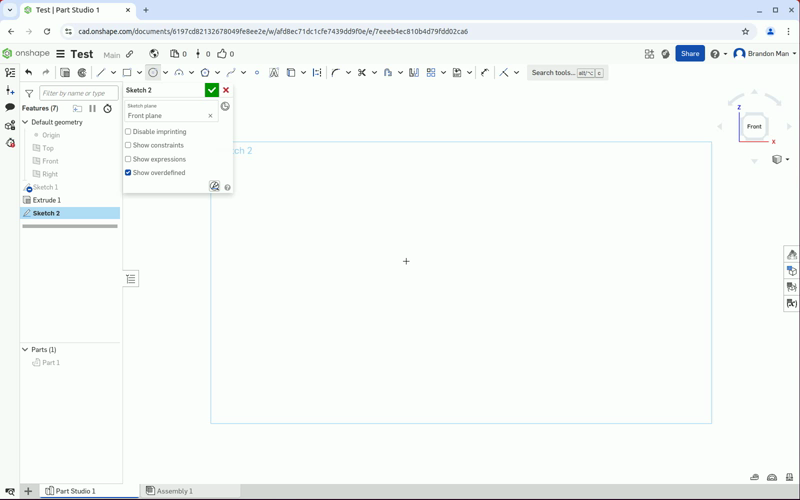
click(406, 260)
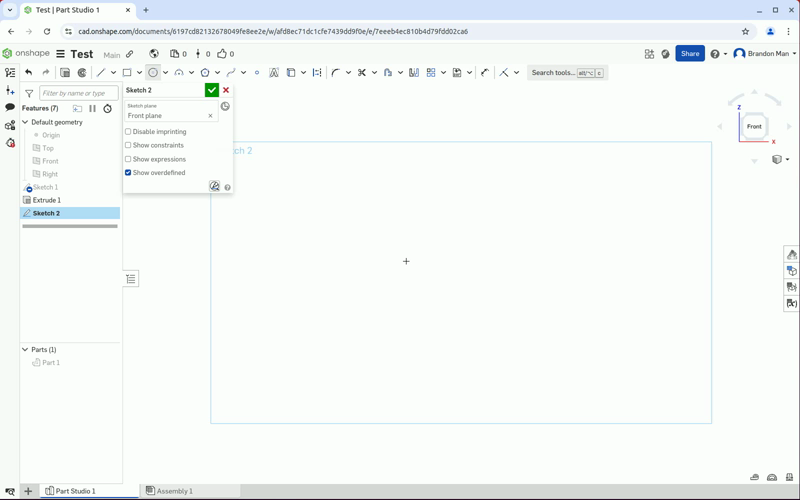
key_up(shift)
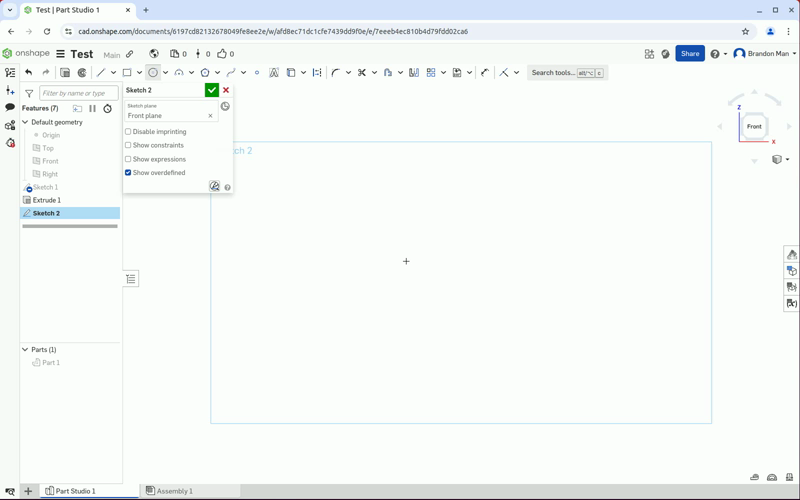
mouse_move(410, 260)
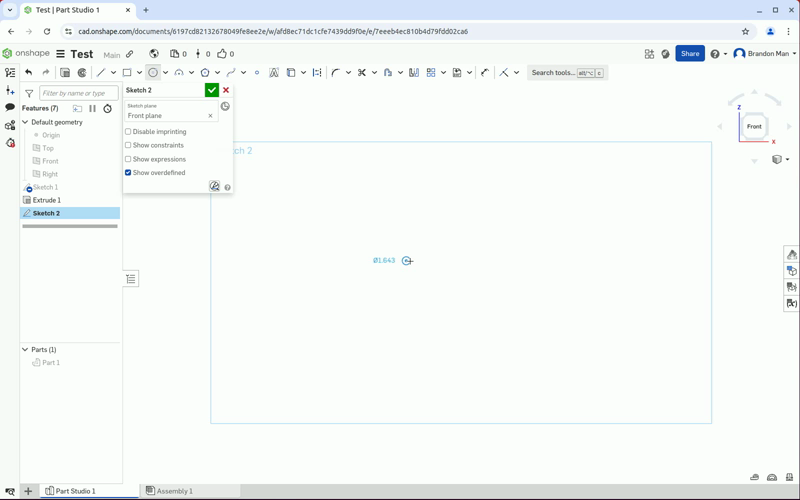
click(410, 260)
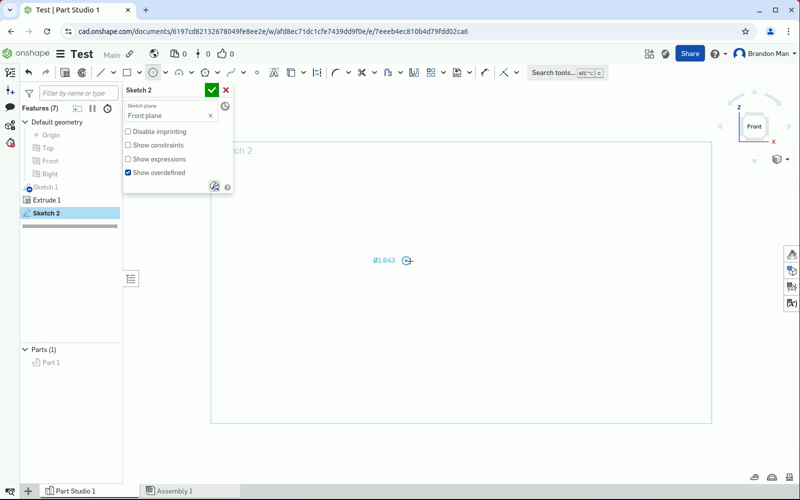
key(esc)
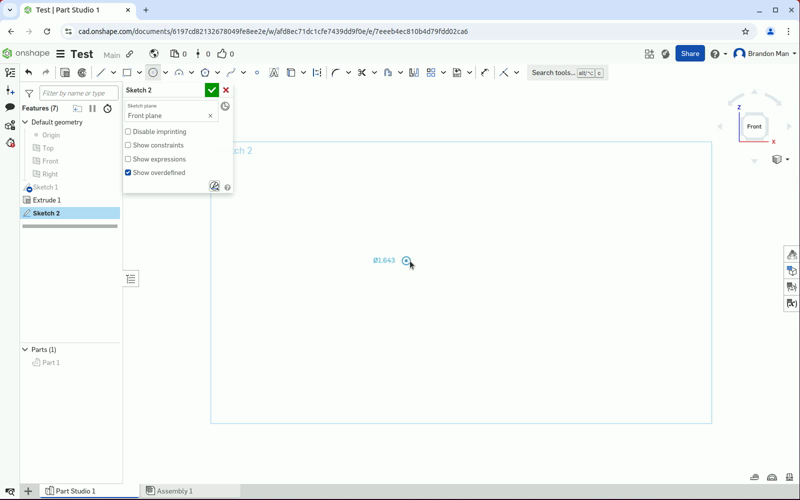
mouse_move(406, 263)
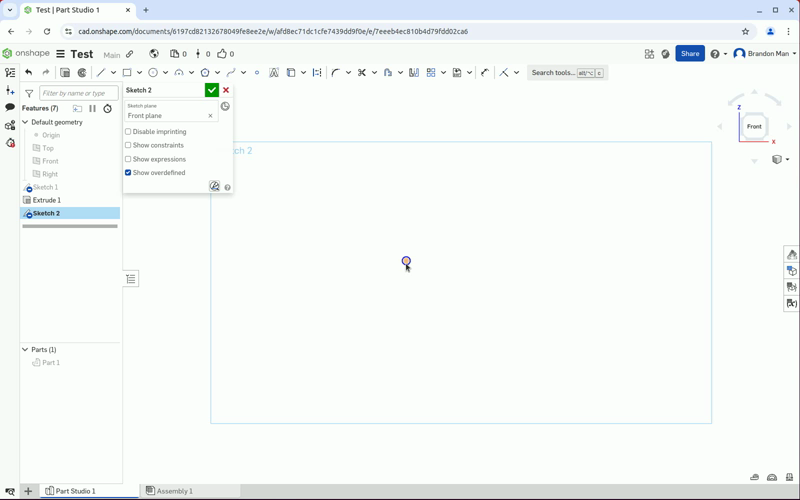
scroll(6)
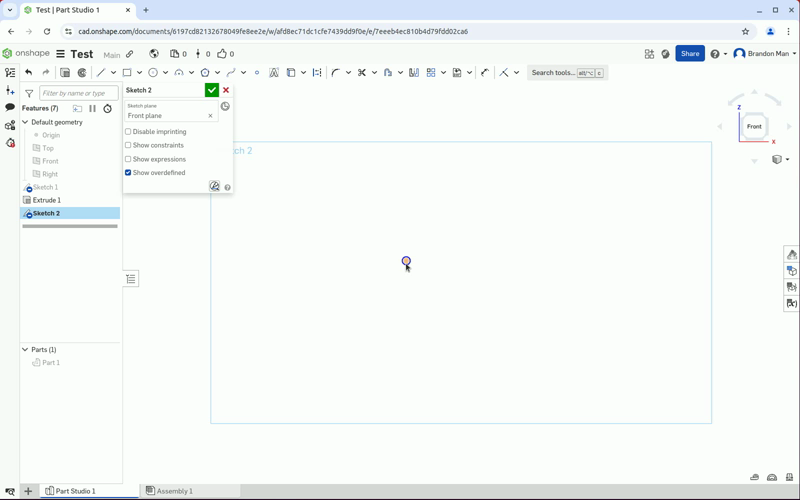
scroll(6)
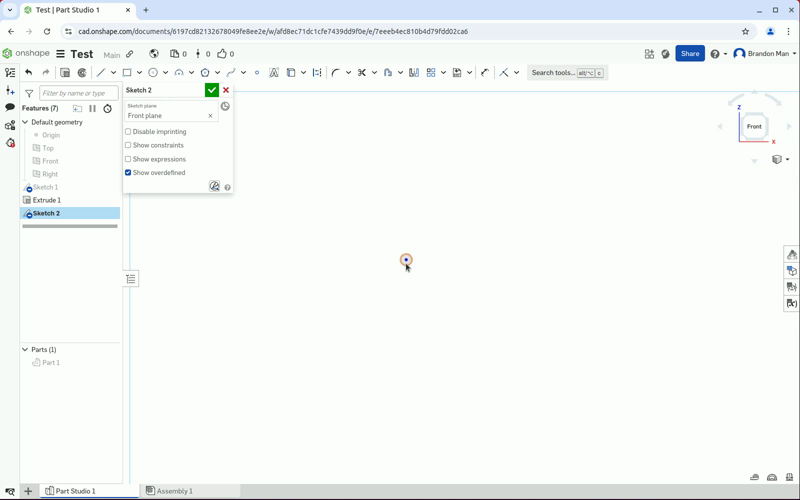
scroll(6)
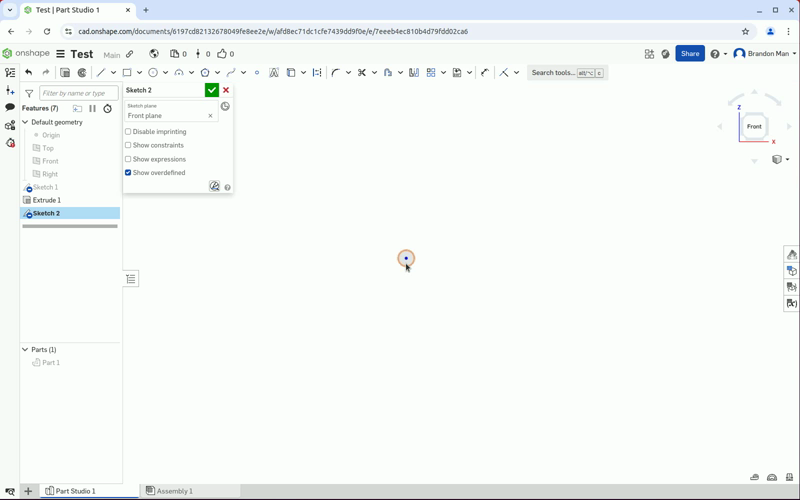
scroll(6)
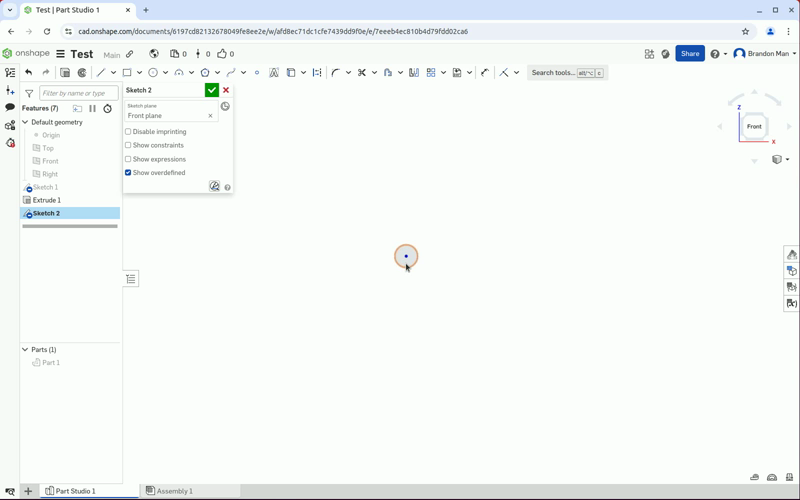
scroll(6)
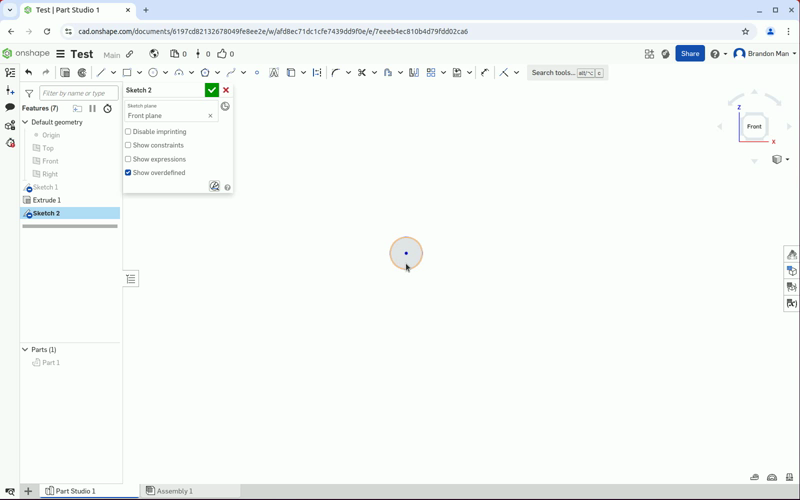
scroll(6)
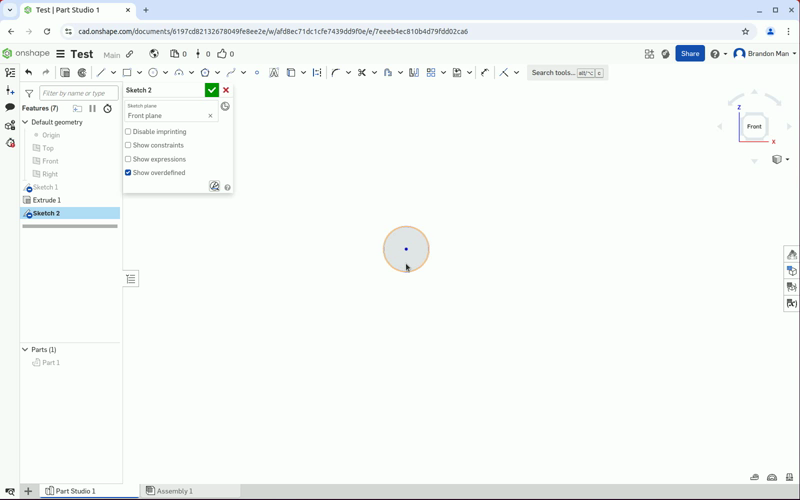
scroll(6)
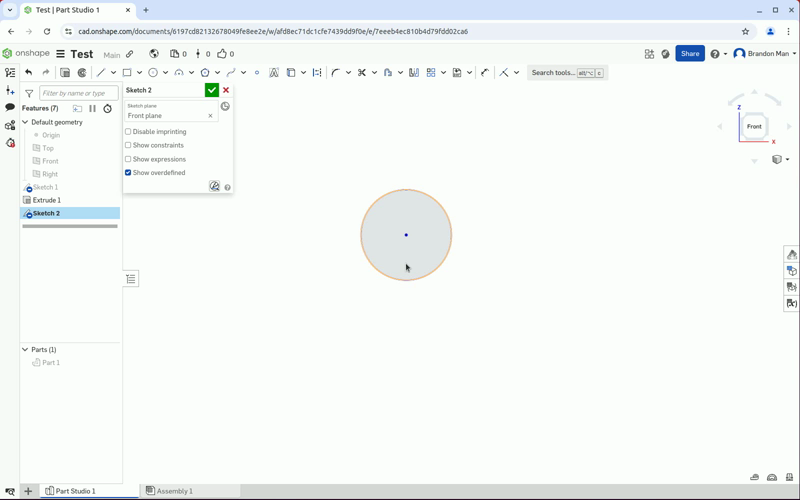
click(406, 263)
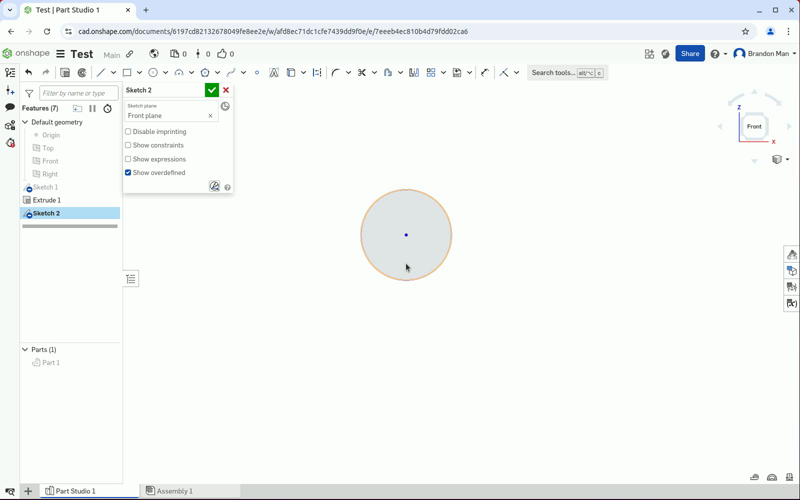
scroll(-6)
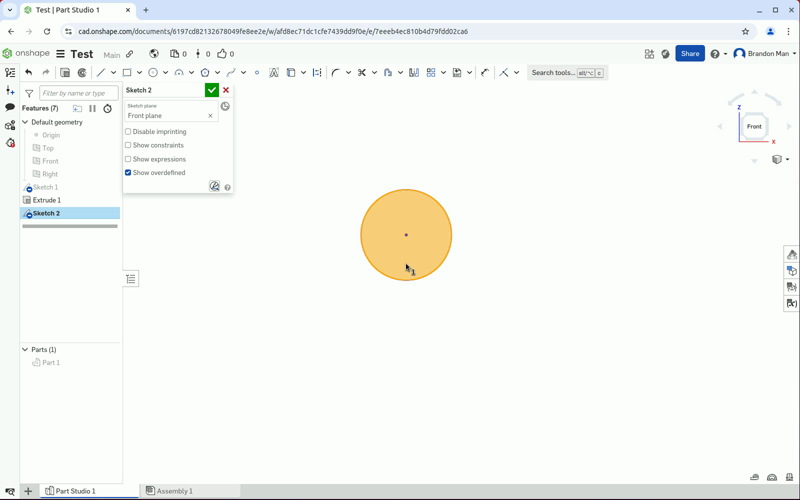
scroll(-6)
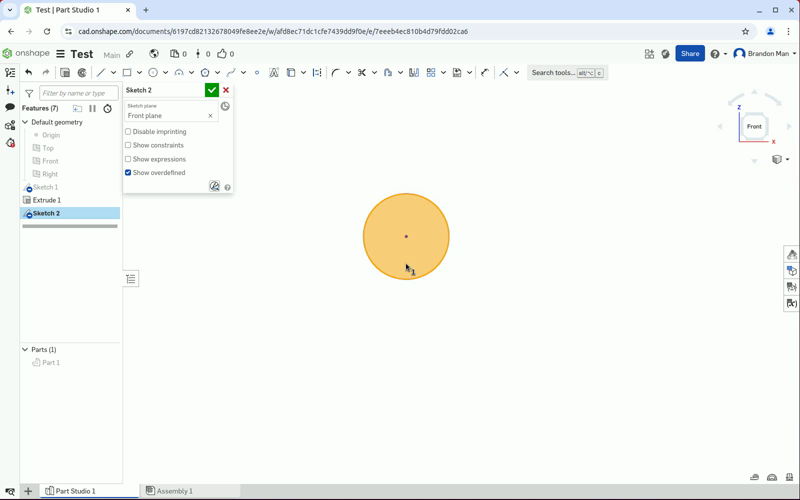
scroll(-6)
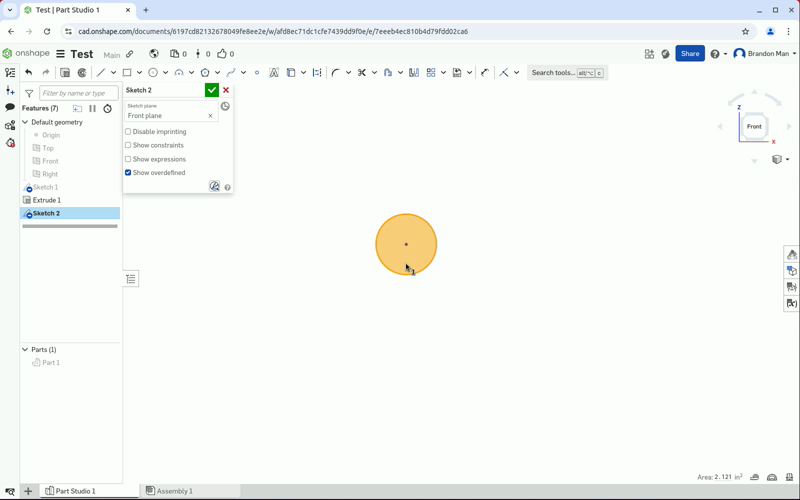
scroll(-6)
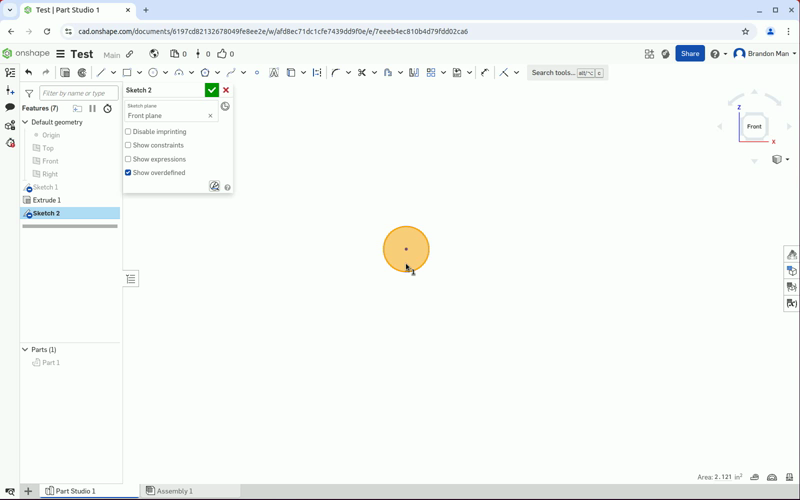
scroll(-6)
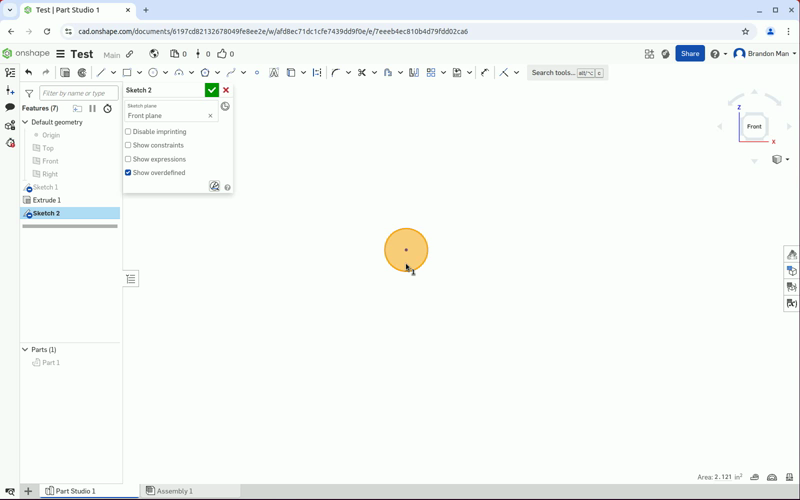
scroll(-6)
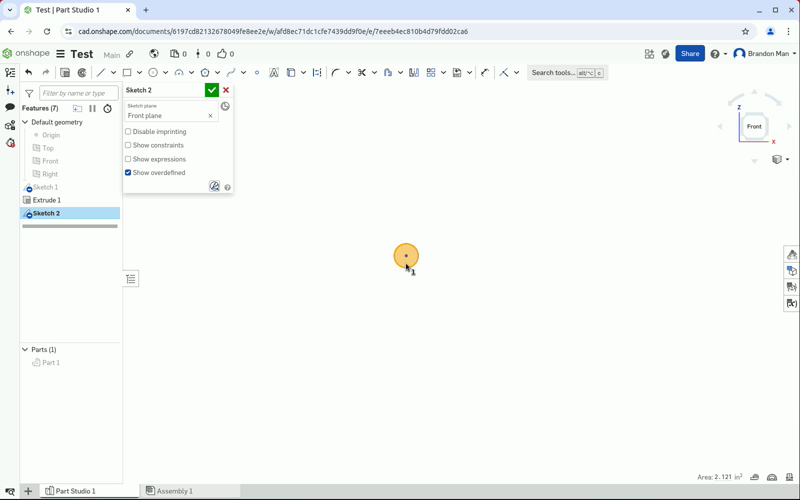
scroll(-6)
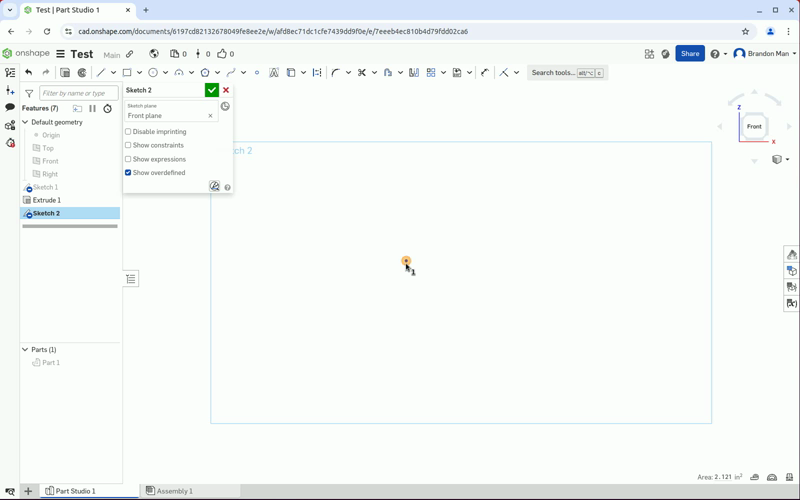
mouse_move(73, 352)
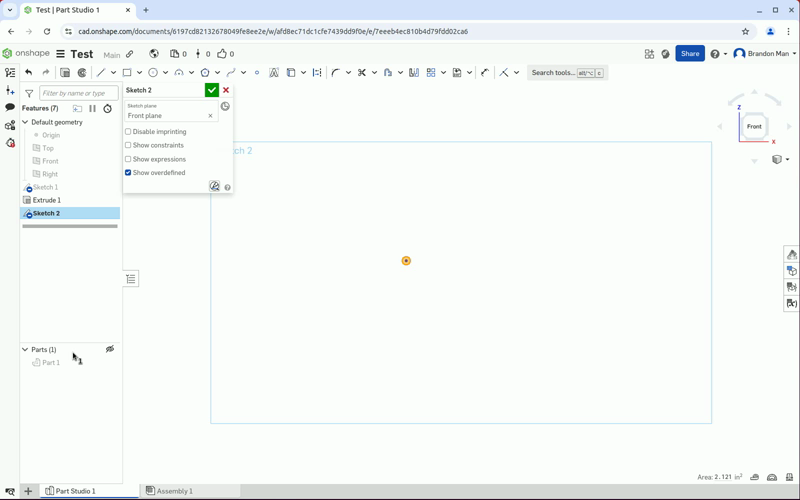
key(shift+y)
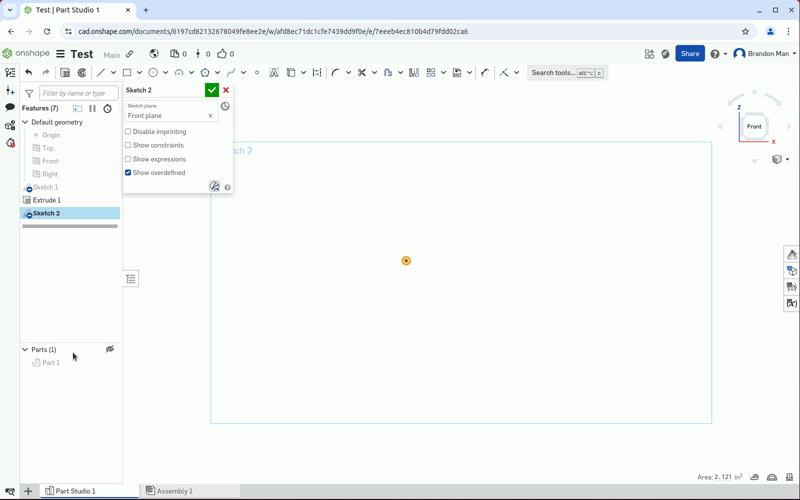
key(shift+e)
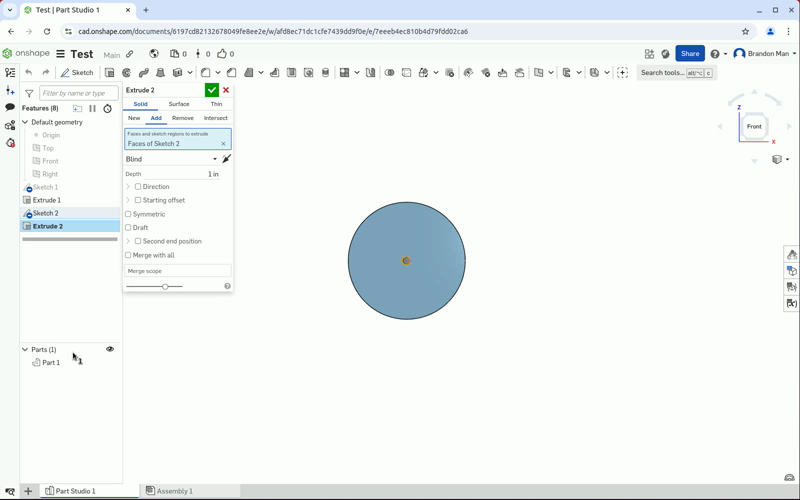
mouse_move(143, 106)
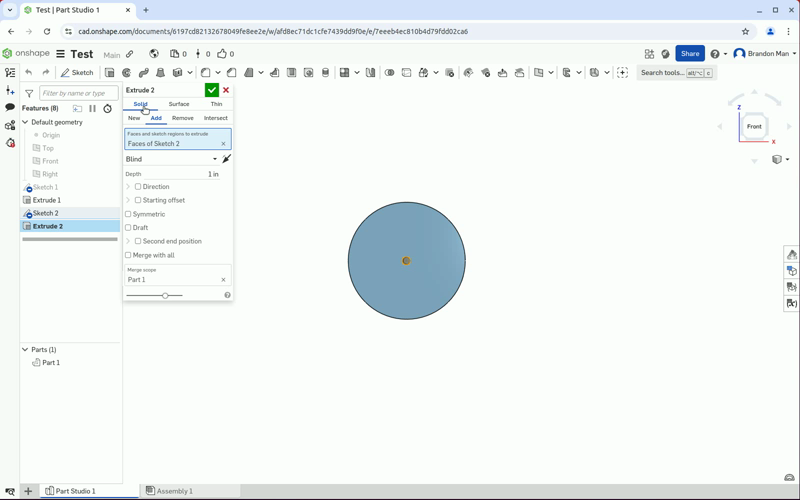
click(143, 106)
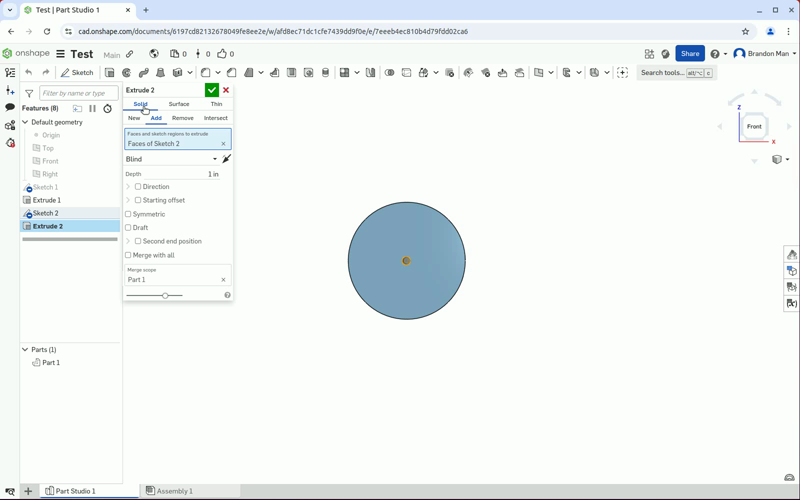
mouse_move(137, 120)
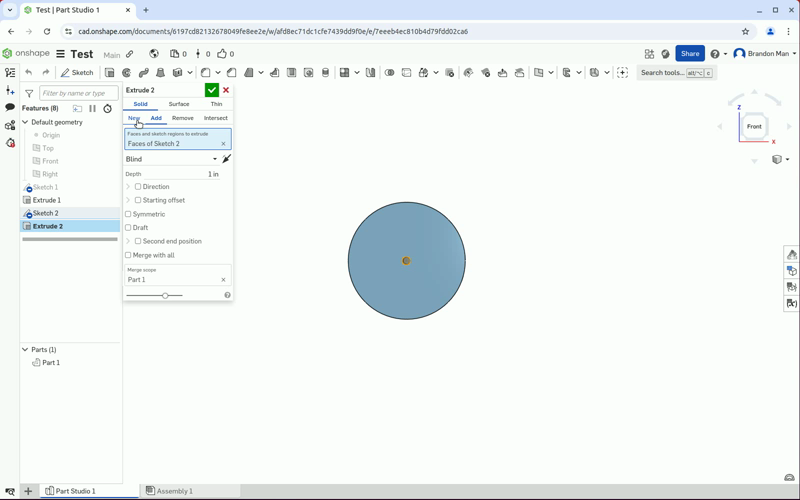
click(137, 120)
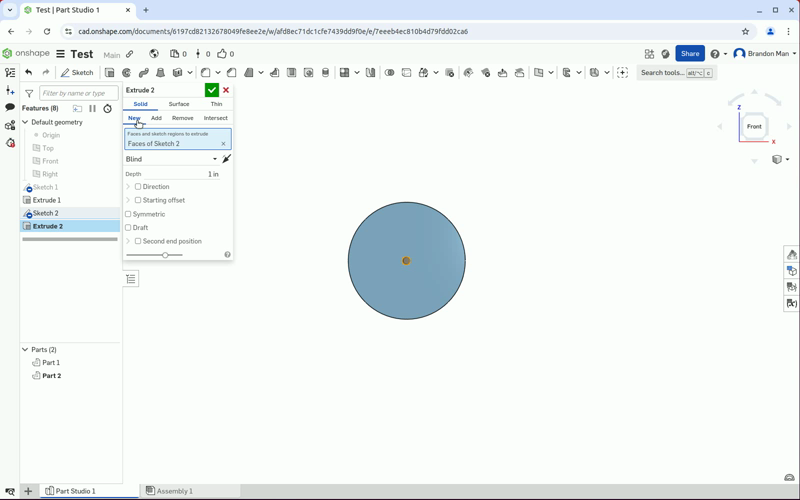
key(tab, 4)
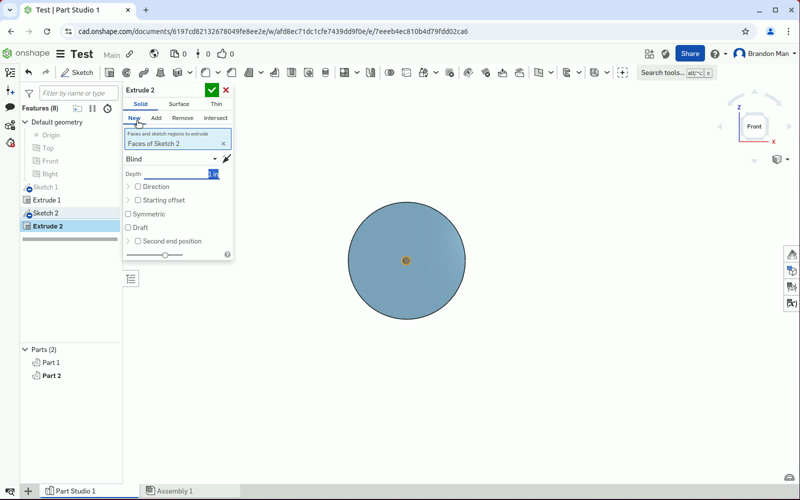
text(2.407)
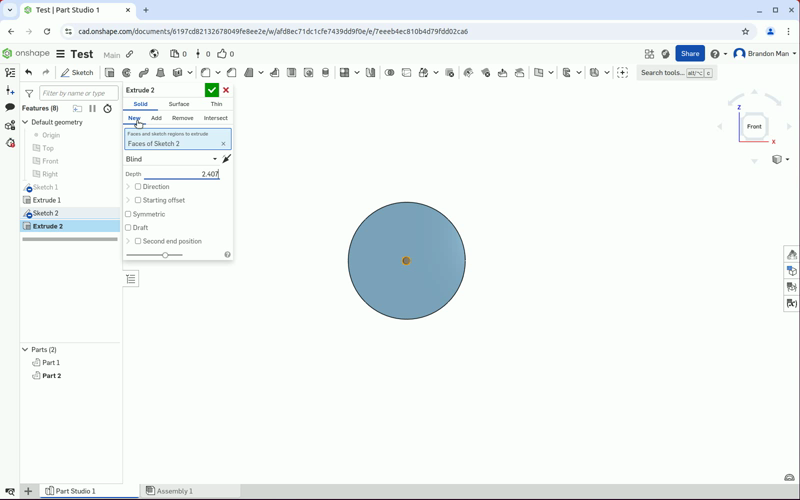
key(enter)
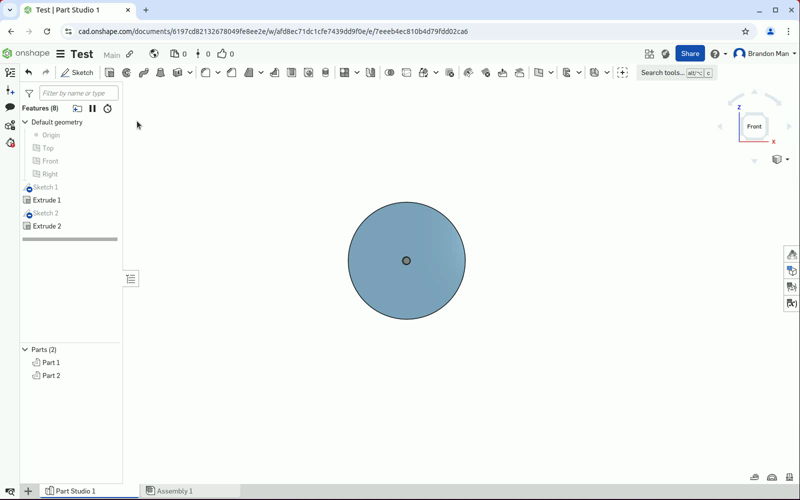
key(shift+h)
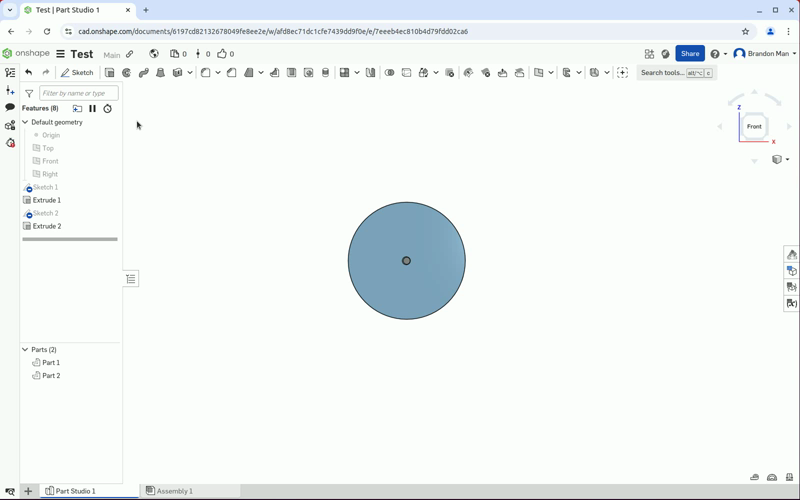
key(shift+h)
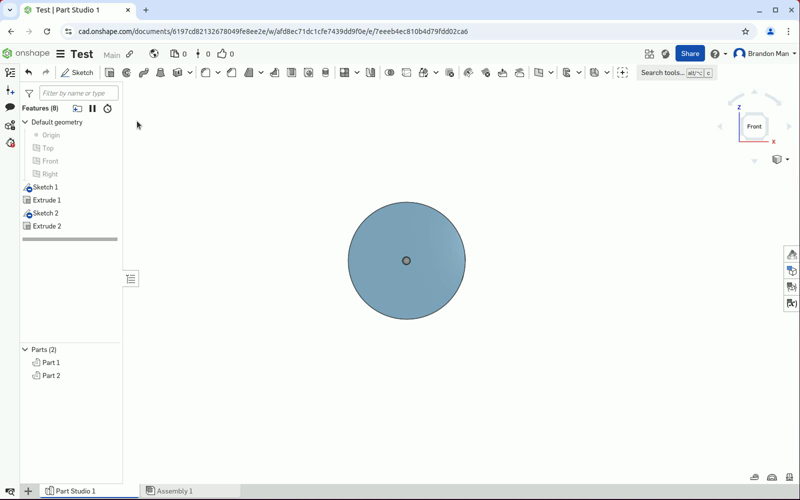
key(shift+7)
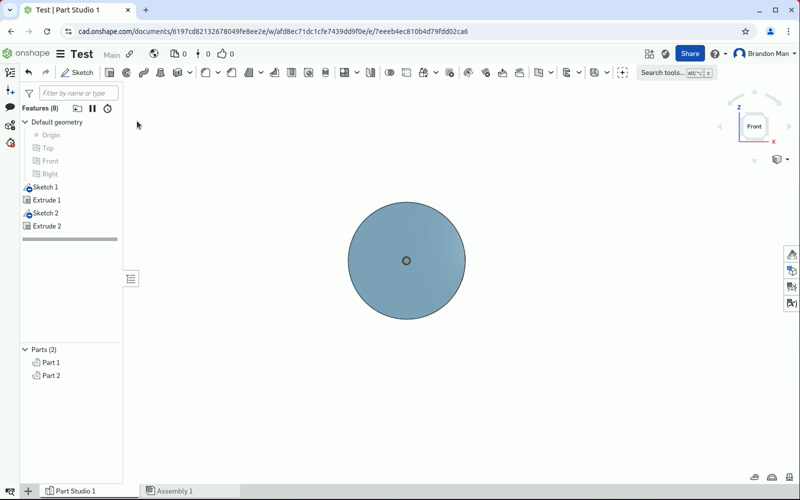
key(left, 2)
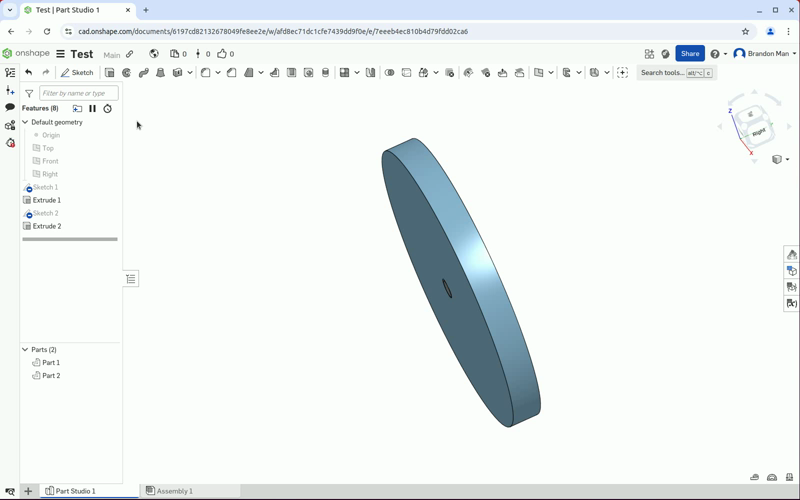
key(down, 2)
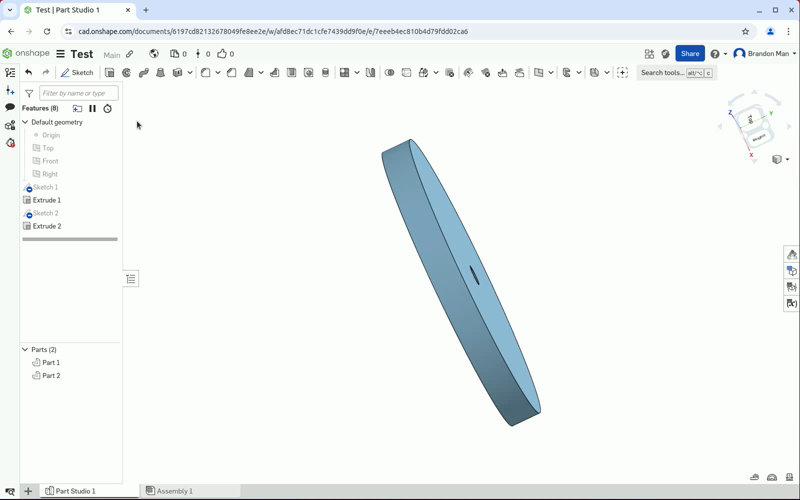
key(up, 2)
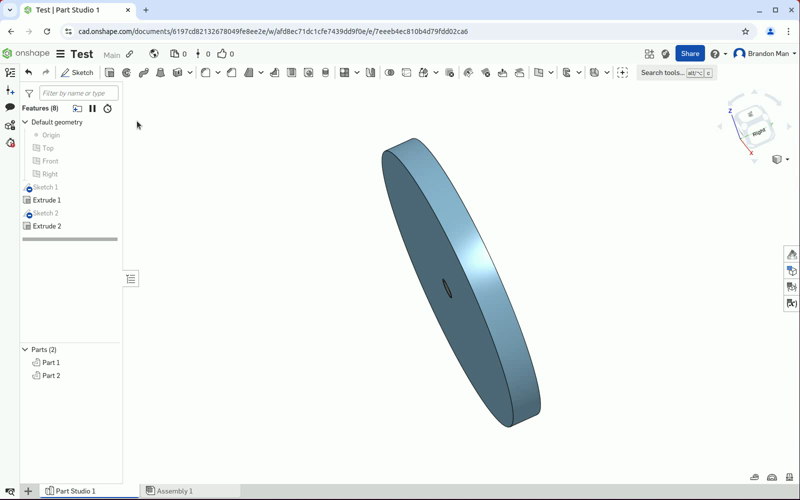
key(right, 2)
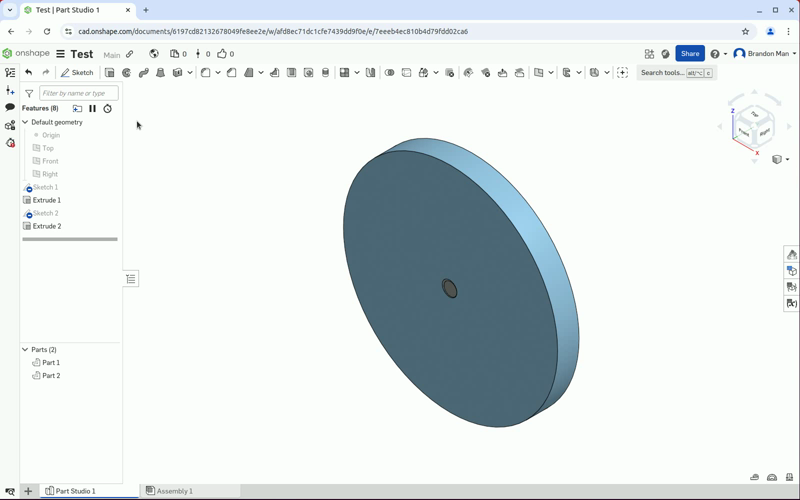
mouse_move(73, 189)
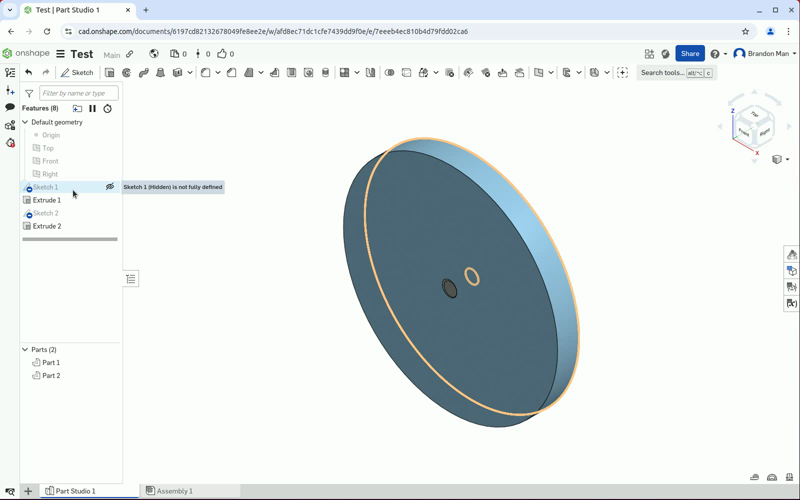
click(73, 189)